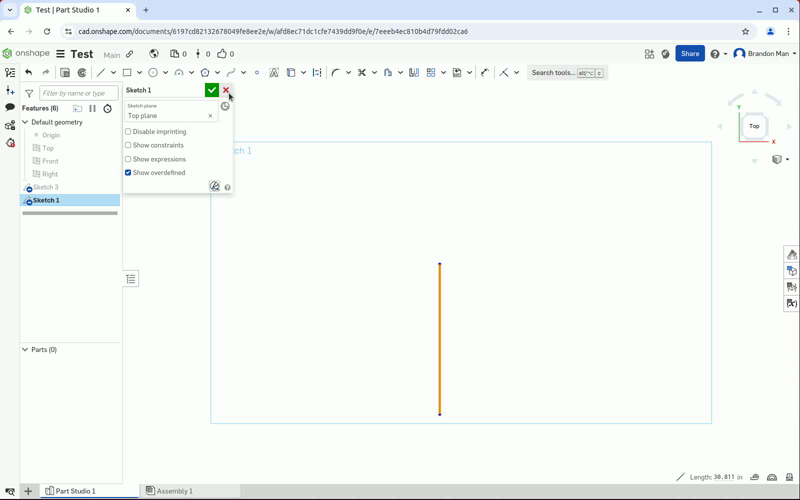
key(shift+h)
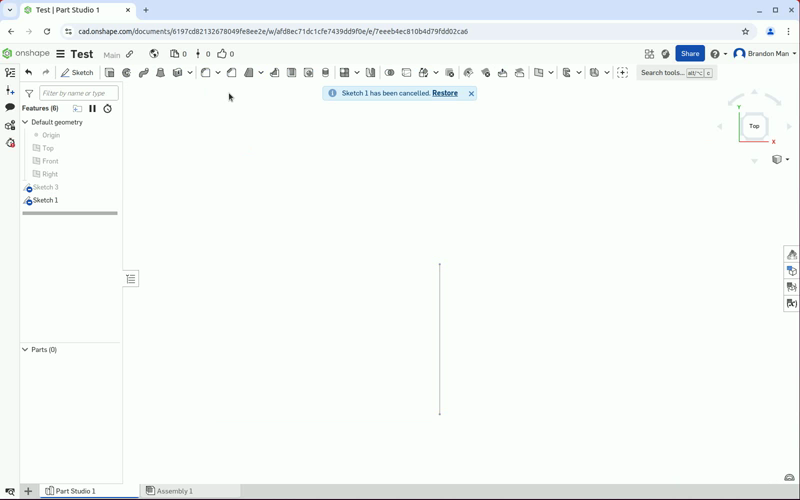
key(shift+s)
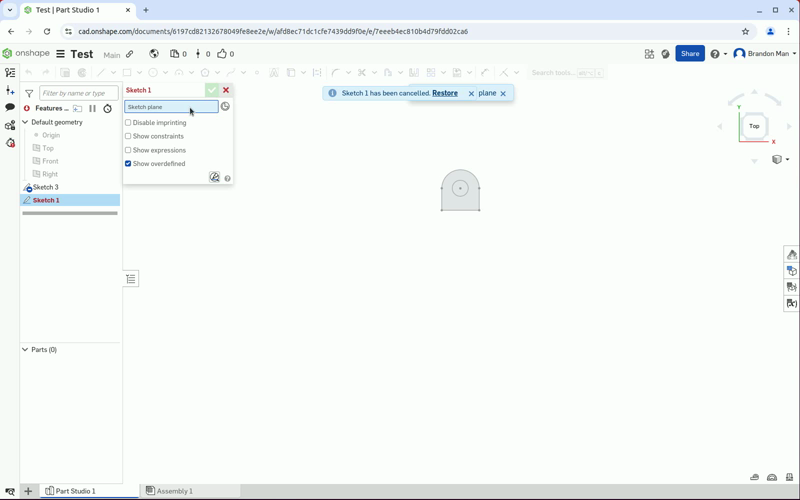
mouse_move(73, 150)
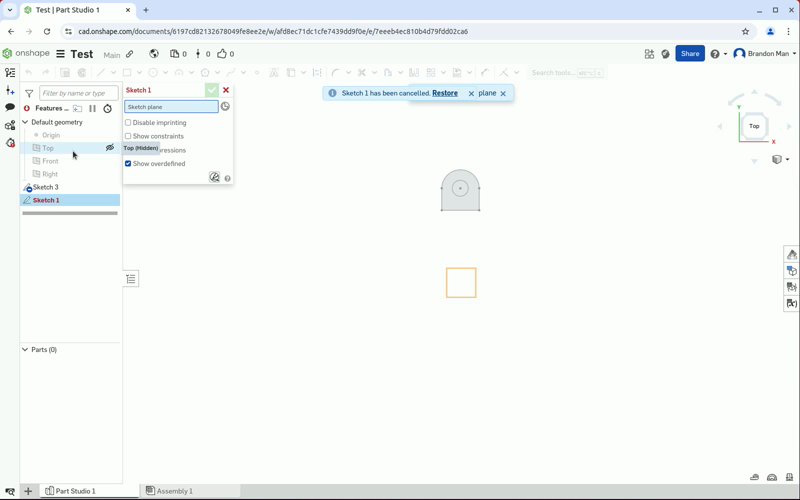
click(73, 150)
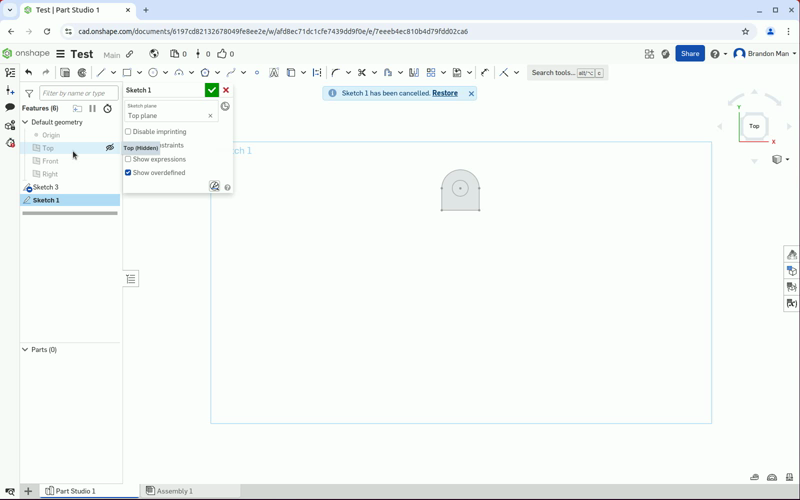
mouse_move(73, 352)
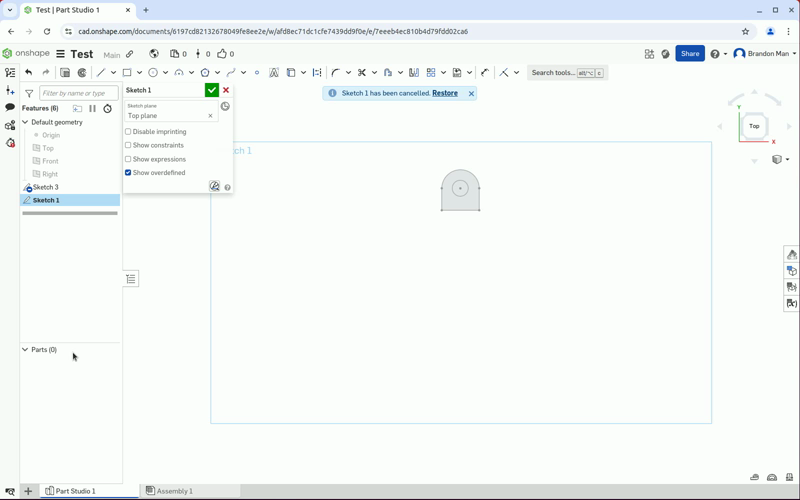
key(y)
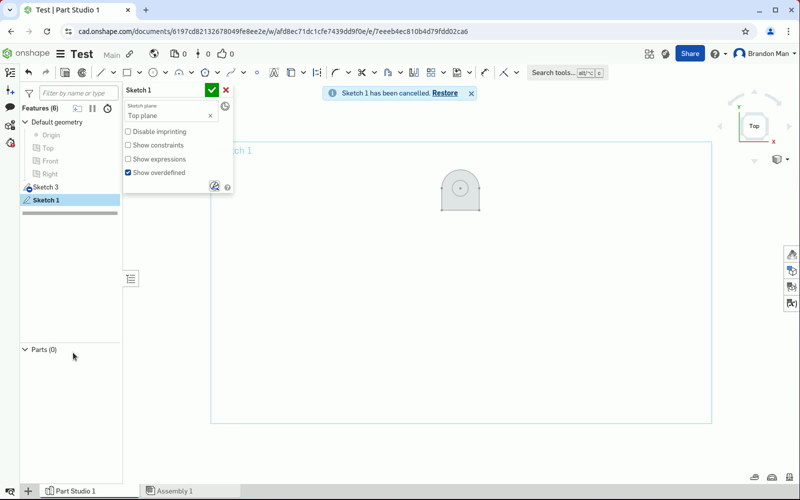
key(c)
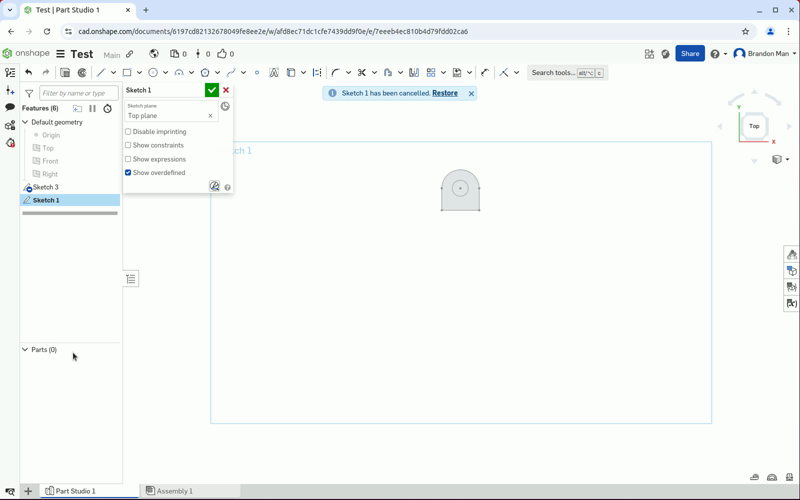
key_down(shift)
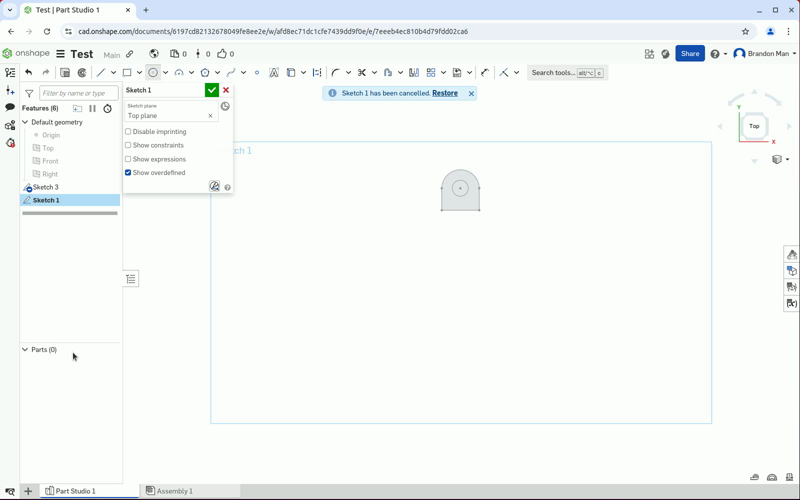
mouse_move(461, 282)
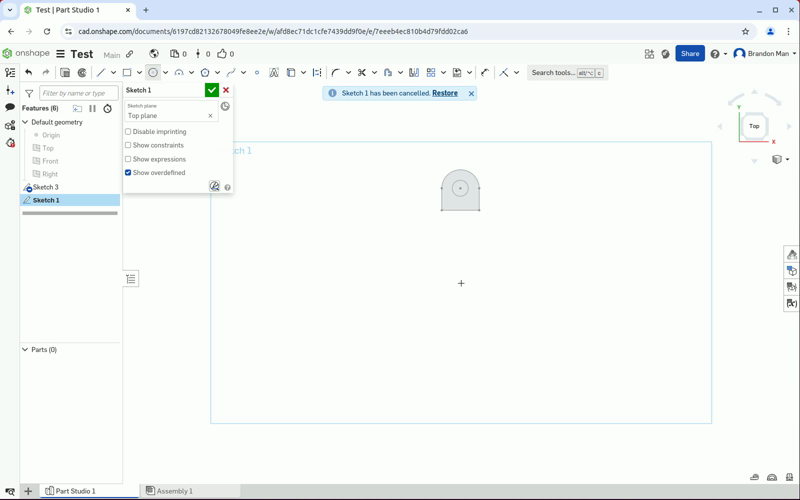
click(461, 282)
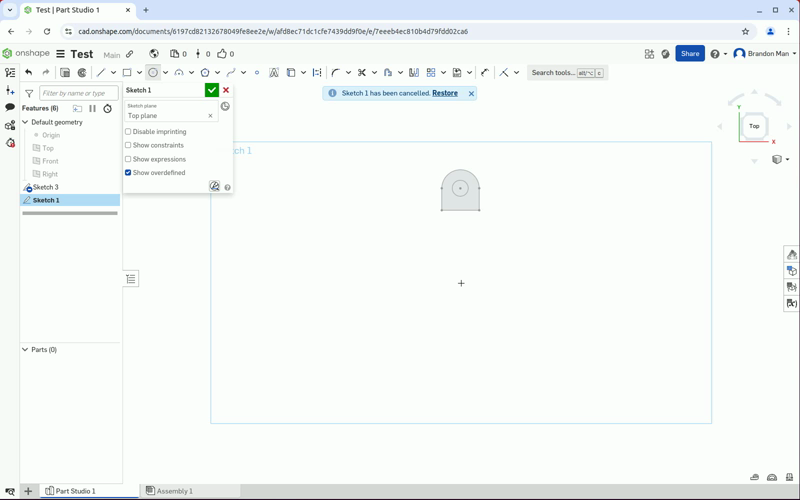
key_up(shift)
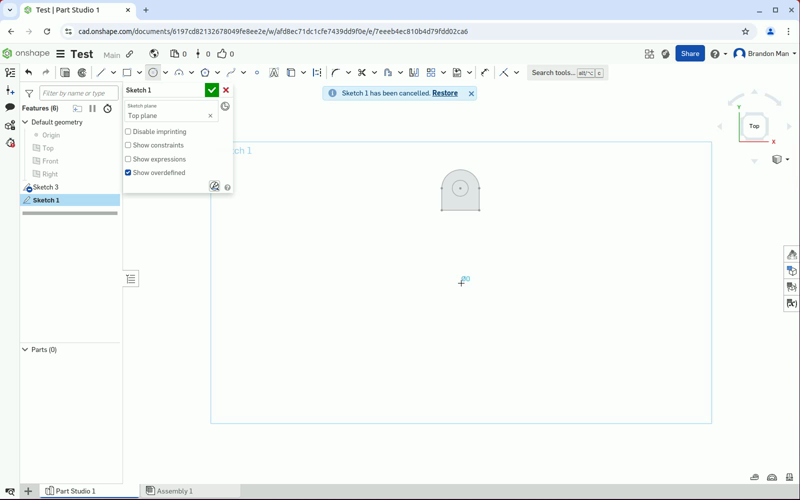
mouse_move(463, 282)
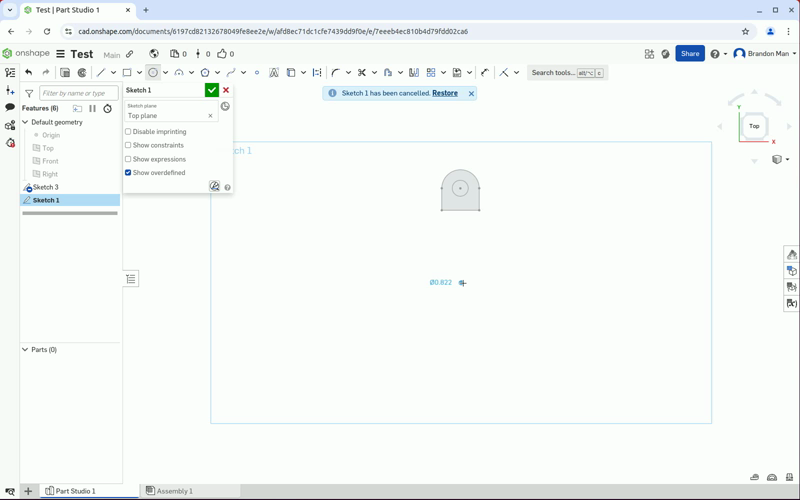
scroll(6)
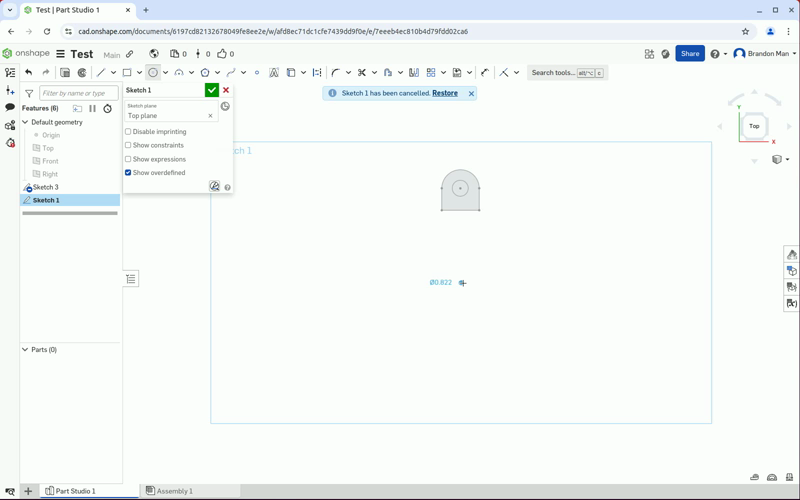
scroll(6)
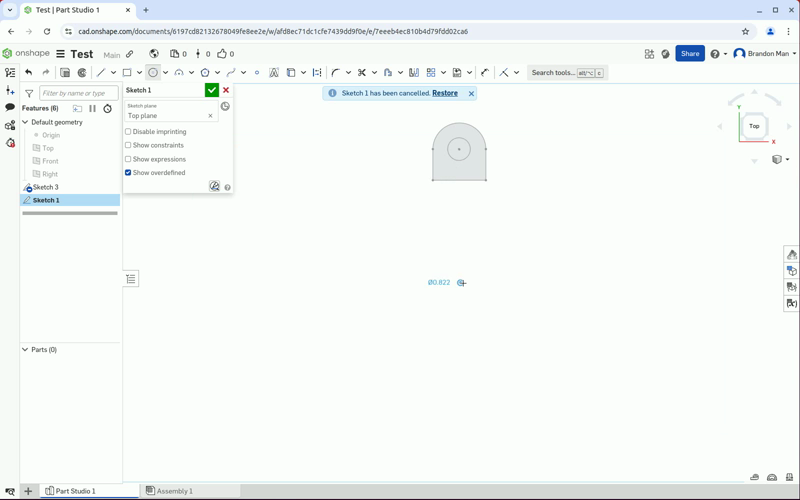
scroll(6)
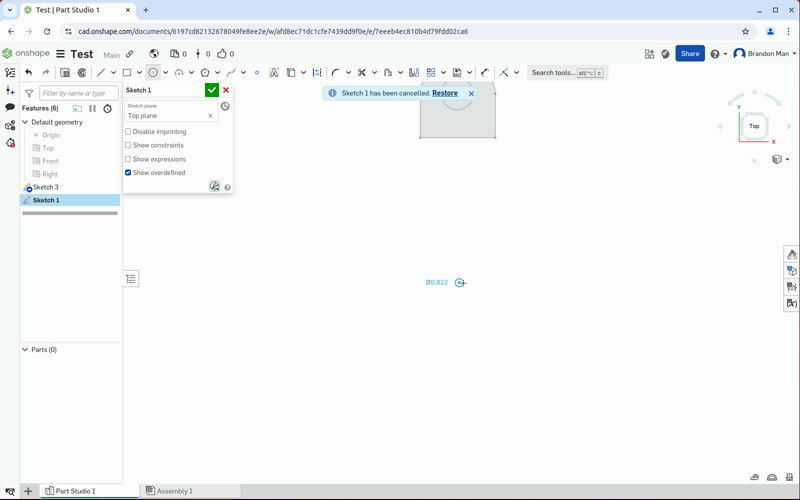
scroll(6)
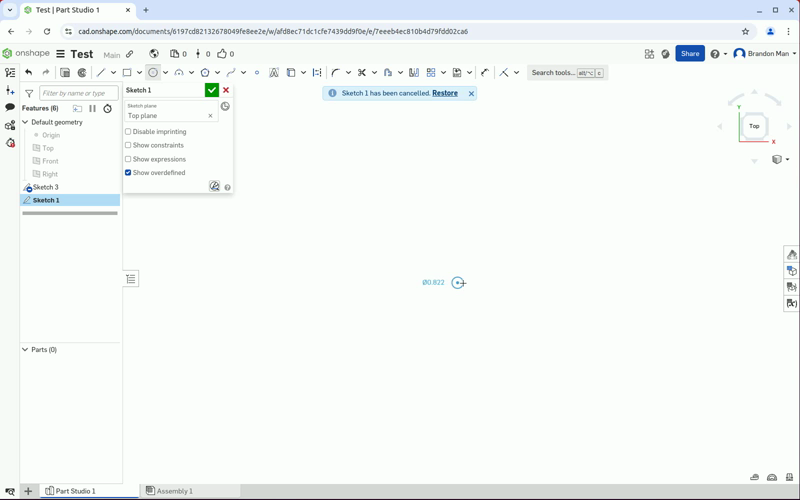
scroll(6)
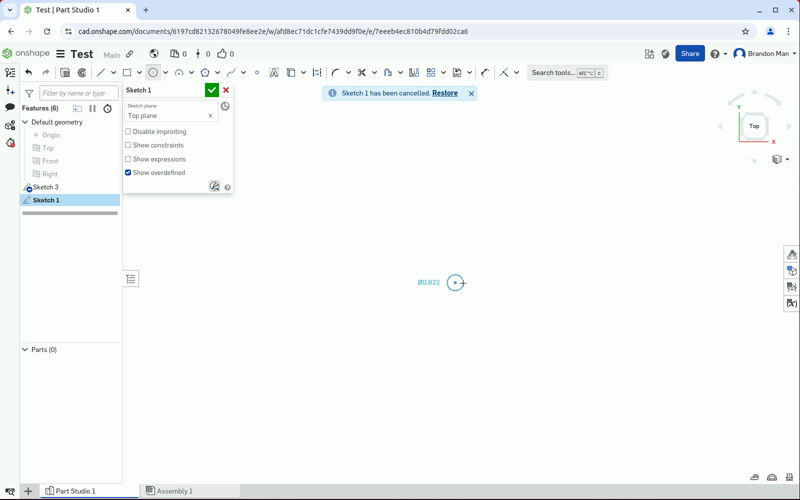
scroll(6)
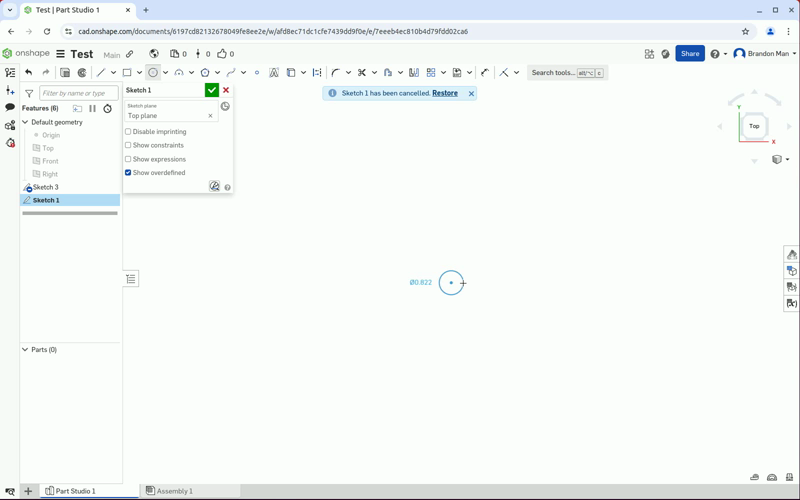
scroll(6)
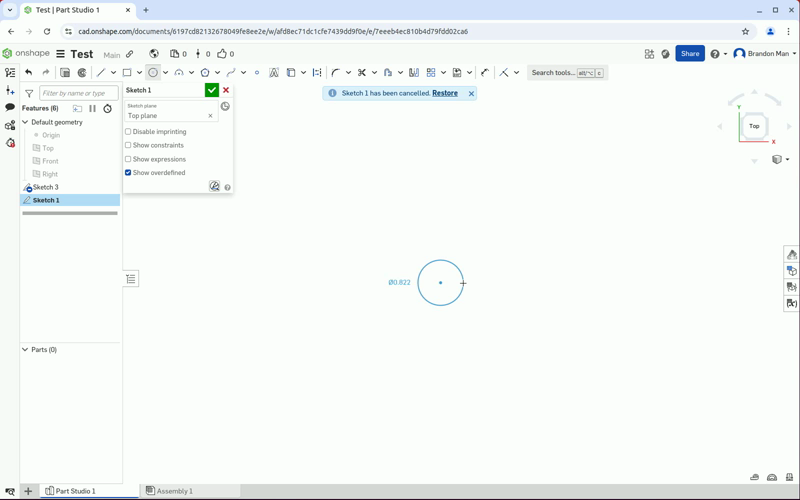
click(463, 282)
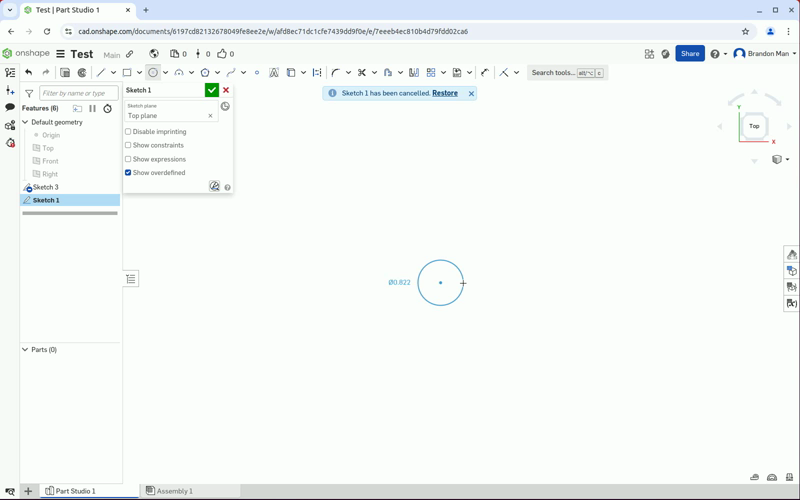
scroll(-6)
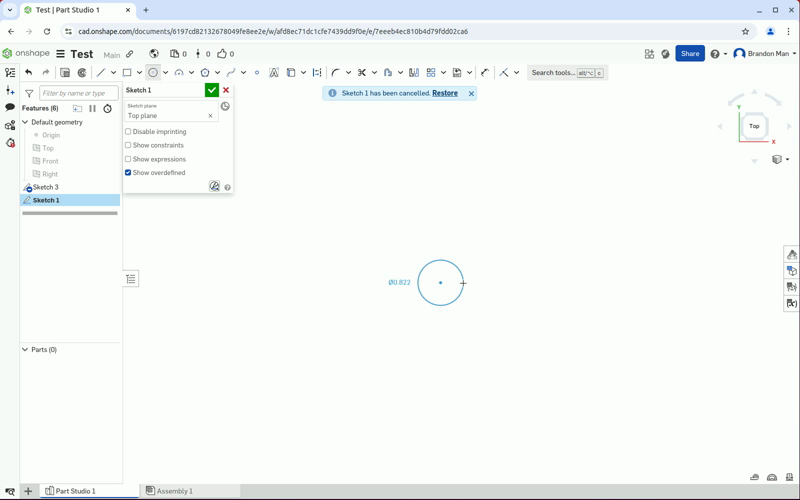
scroll(-6)
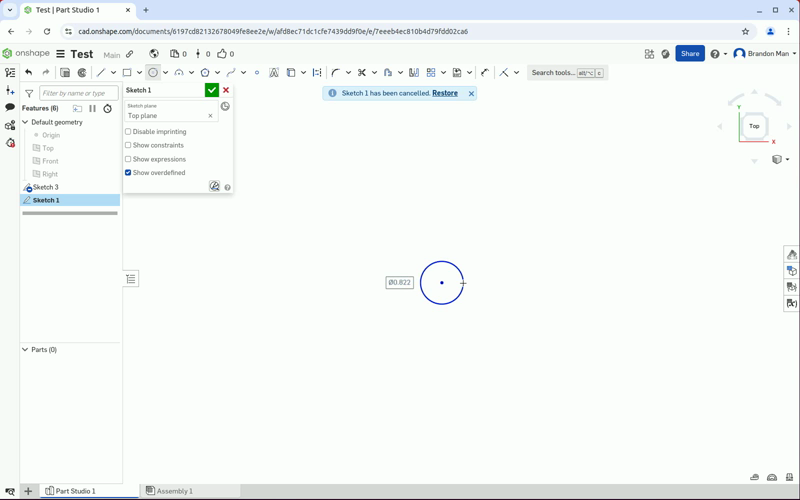
scroll(-6)
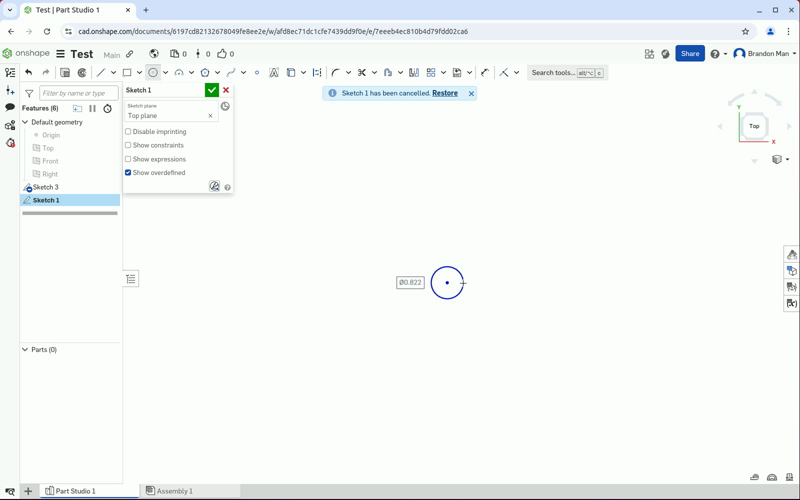
scroll(-6)
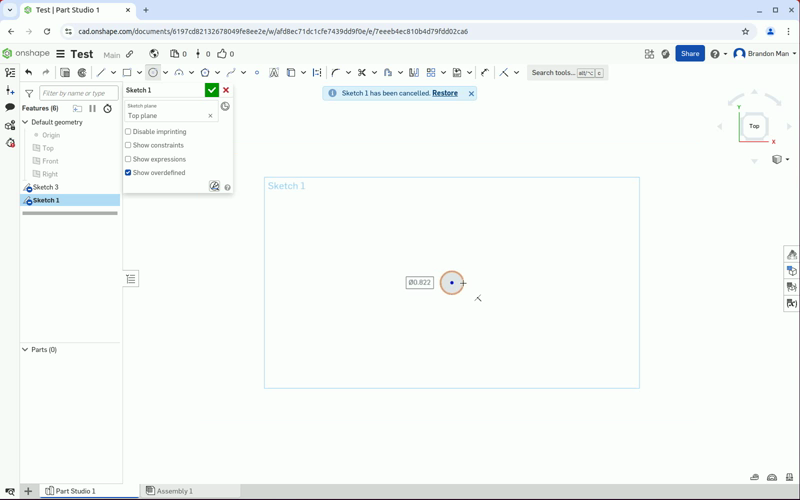
scroll(-6)
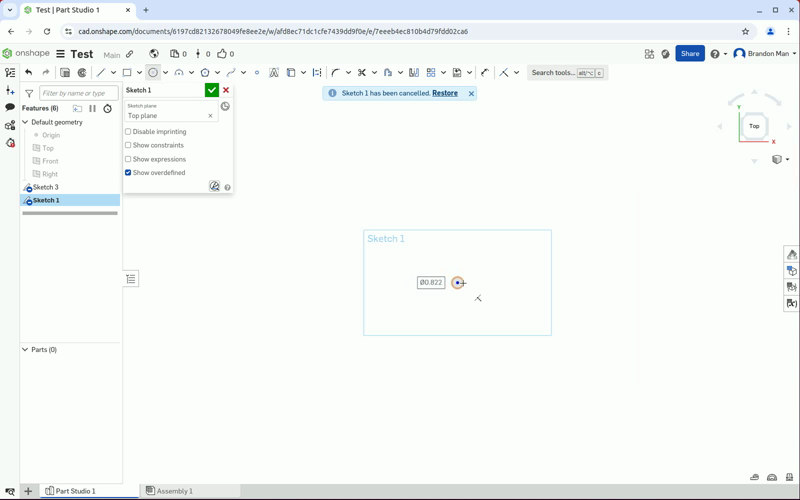
scroll(-6)
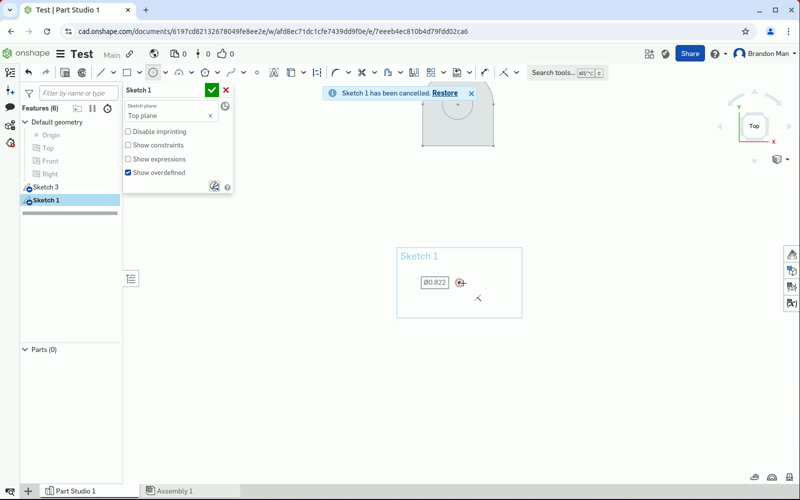
scroll(-6)
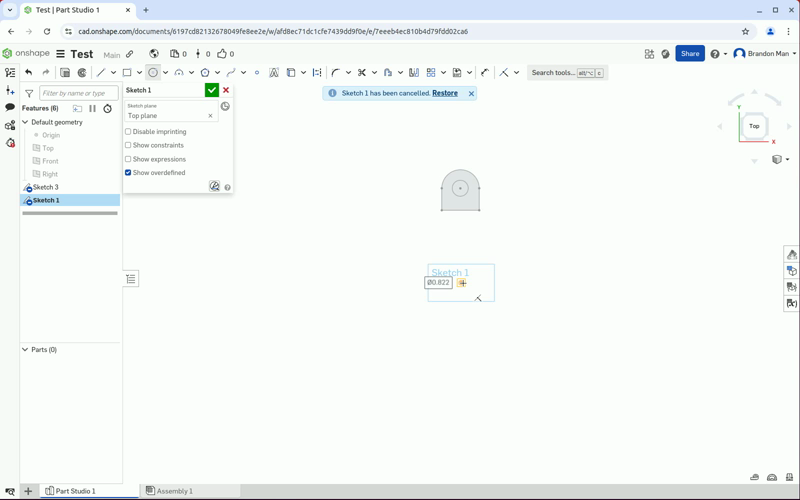
key(esc)
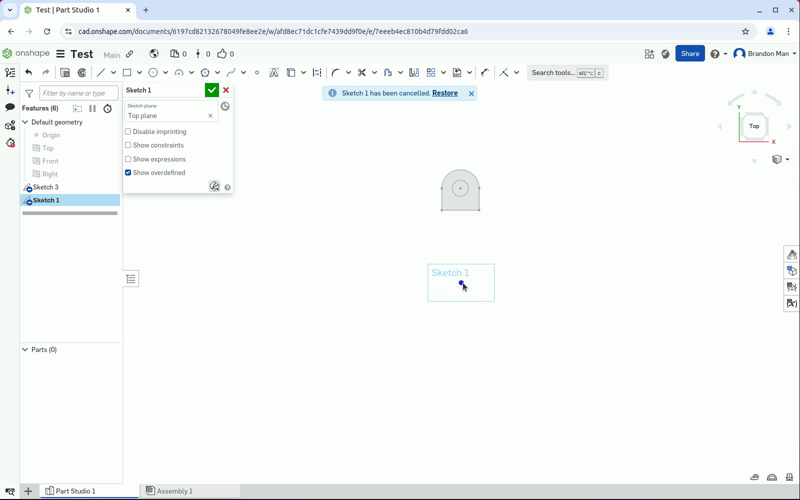
mouse_move(460, 281)
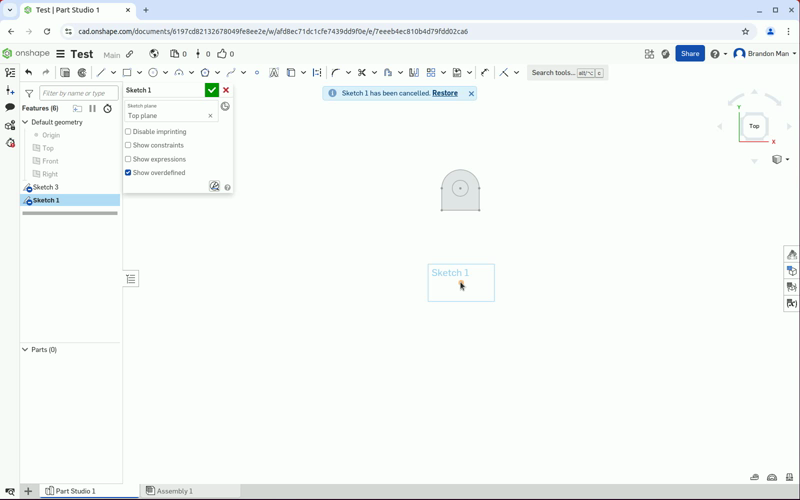
scroll(6)
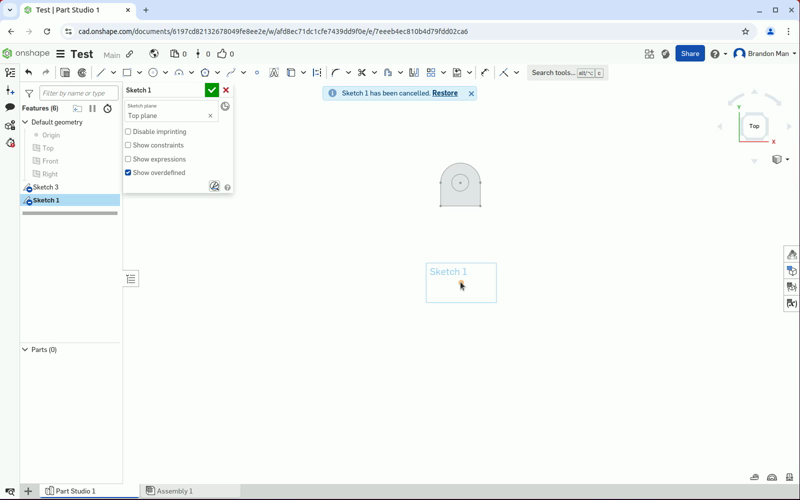
scroll(6)
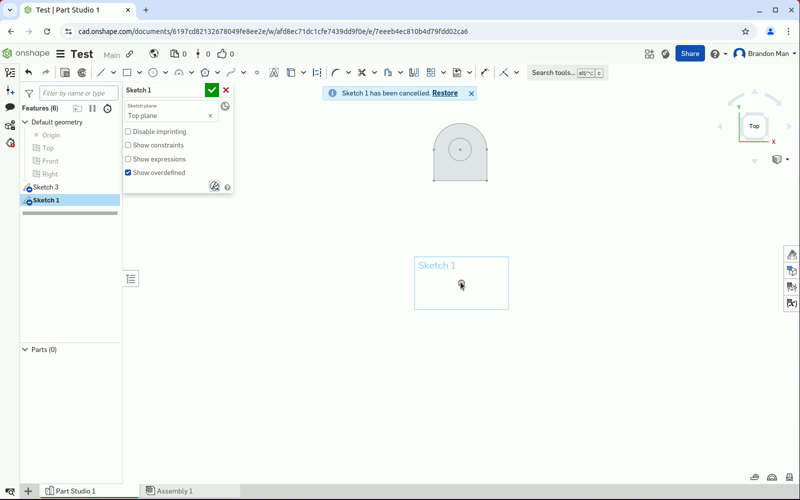
scroll(6)
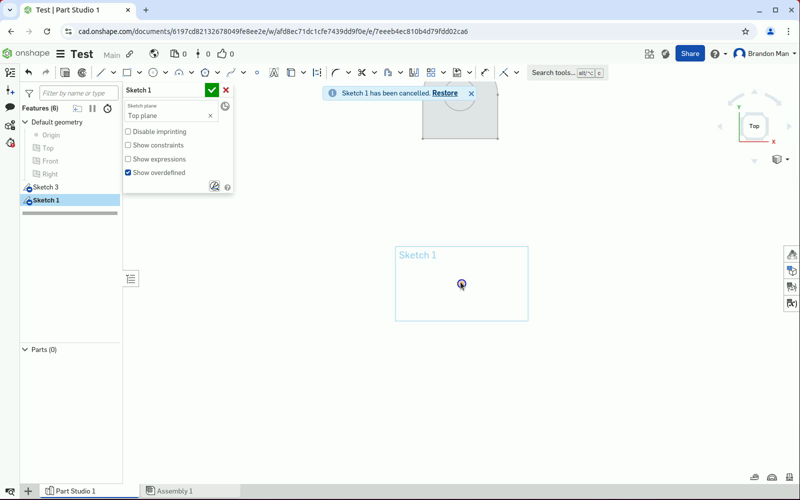
scroll(6)
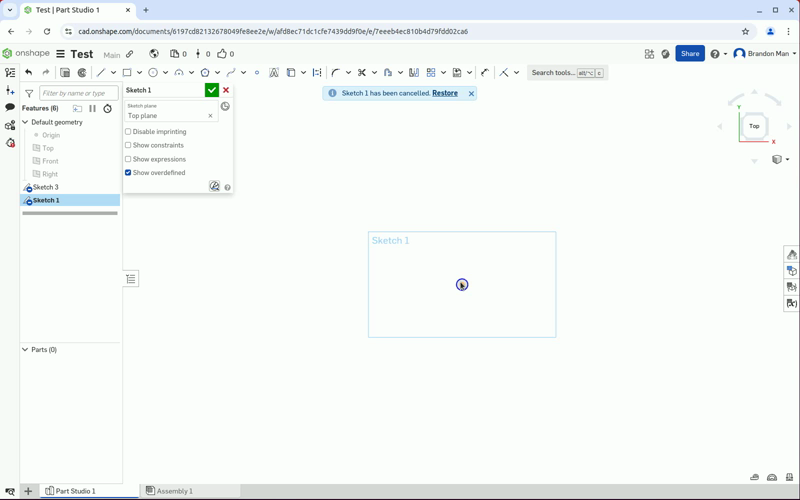
scroll(6)
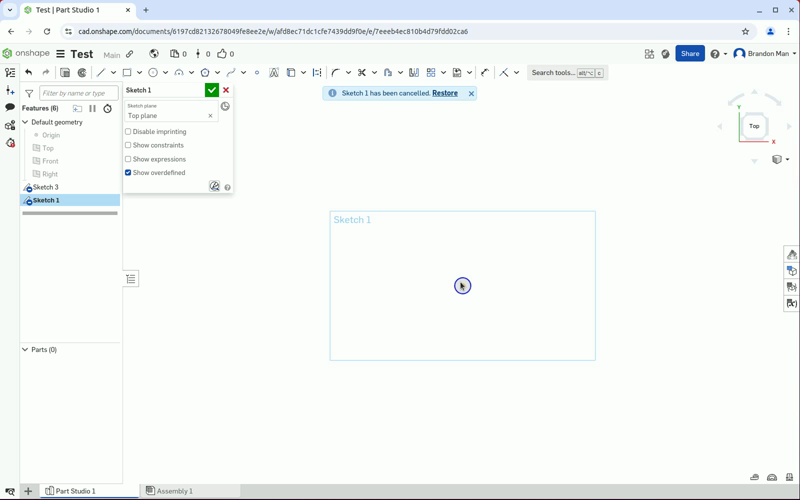
scroll(6)
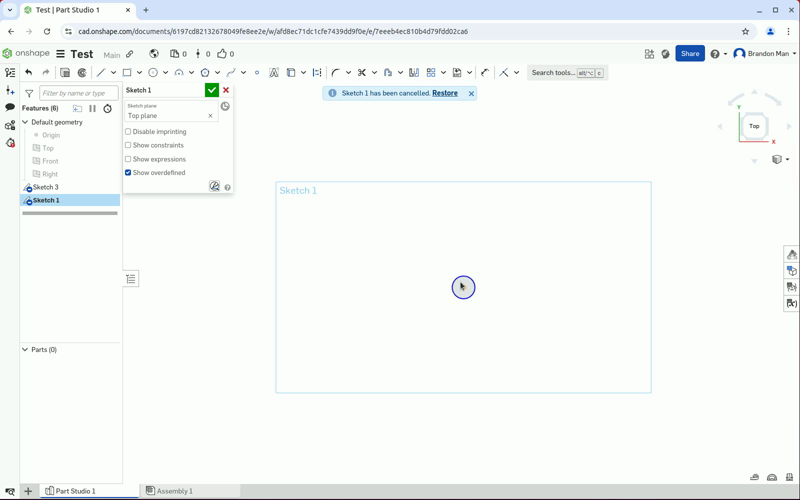
scroll(6)
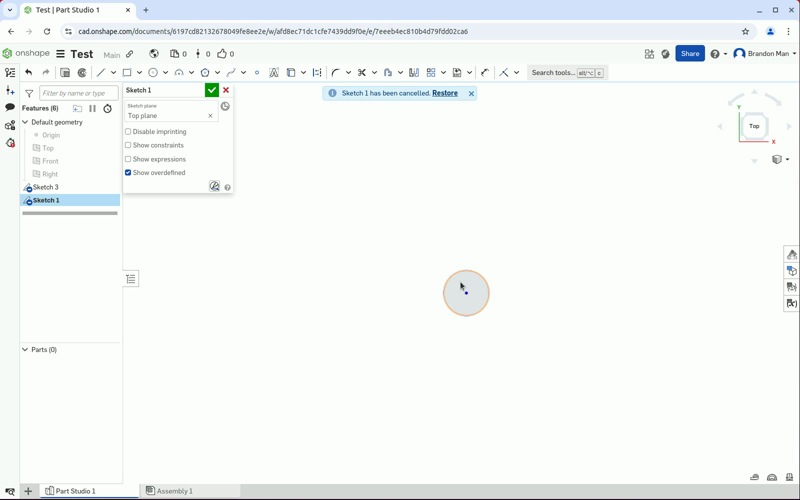
click(460, 281)
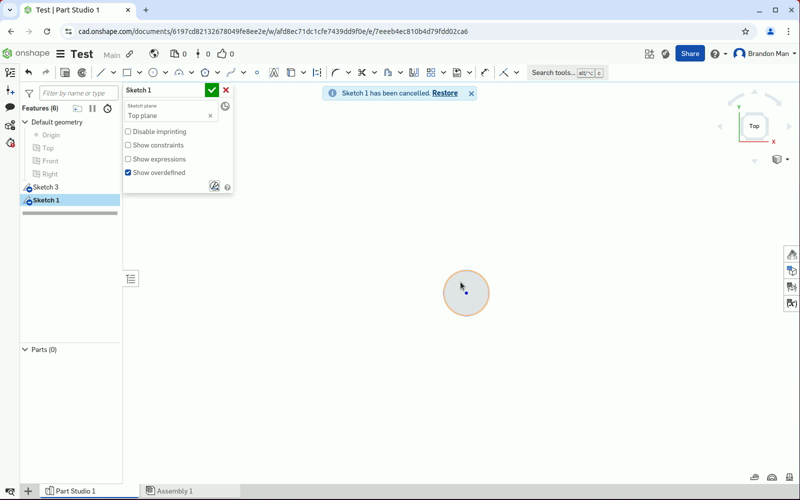
scroll(-6)
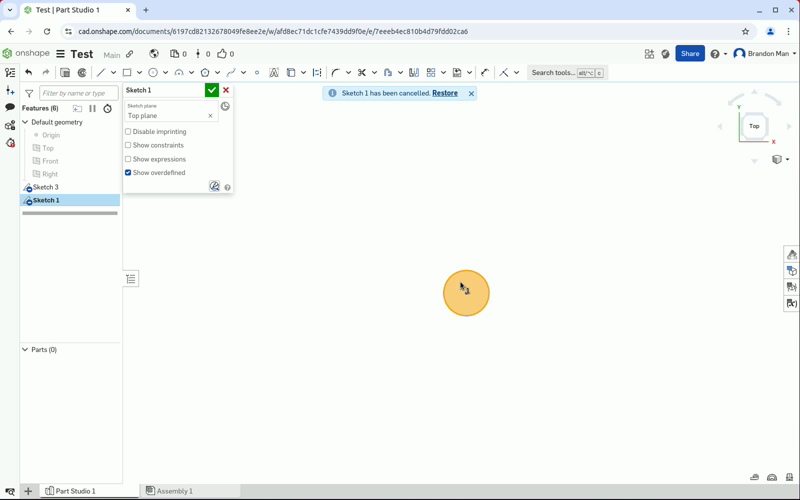
scroll(-6)
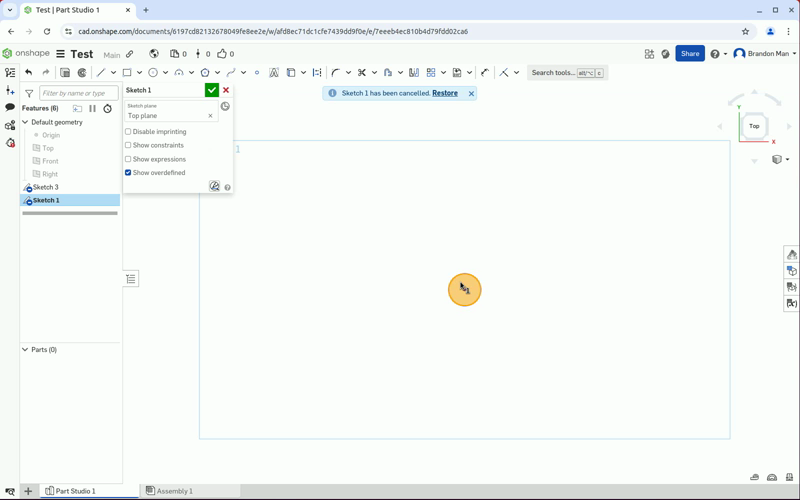
scroll(-6)
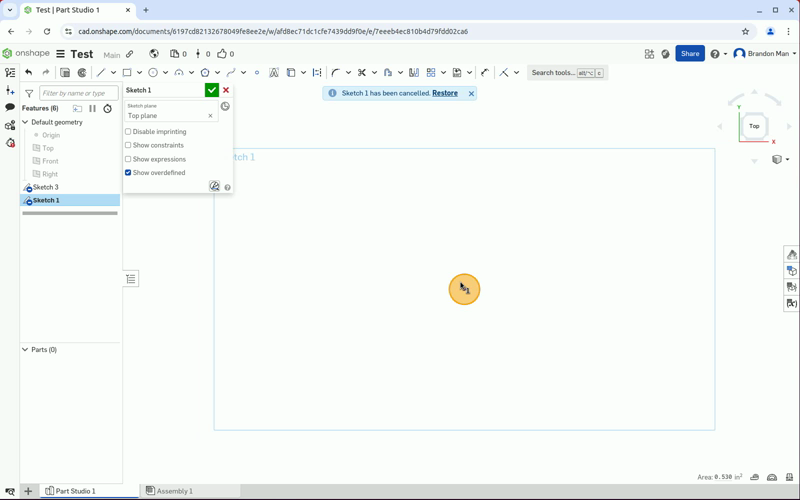
scroll(-6)
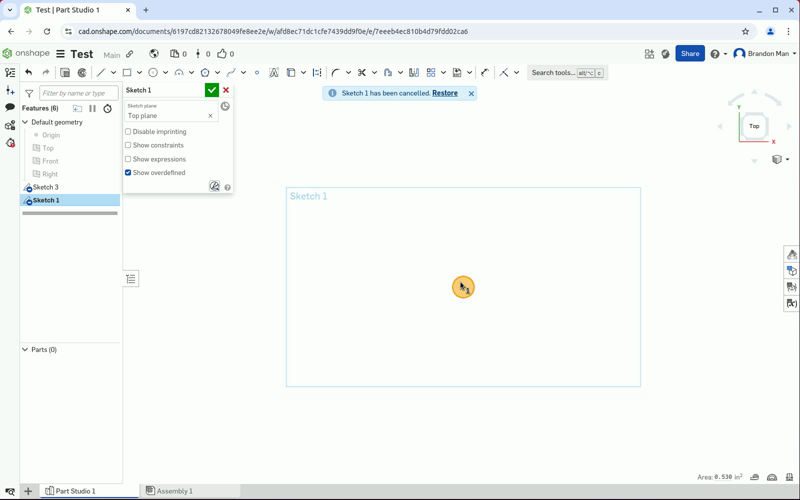
scroll(-6)
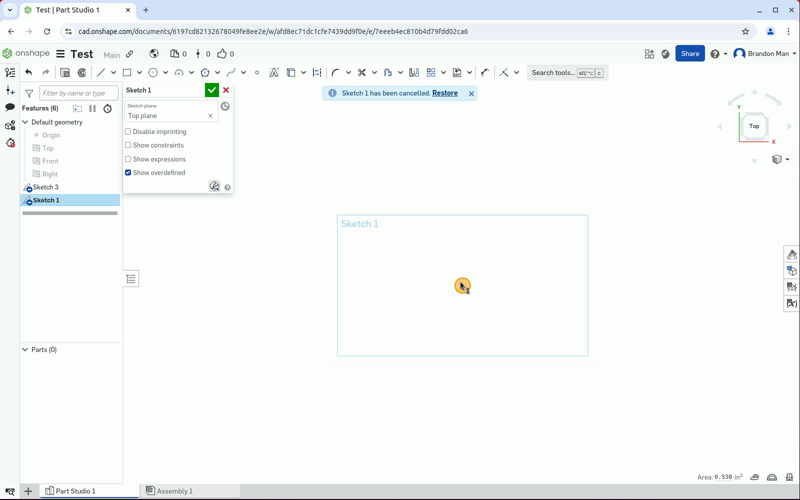
scroll(-6)
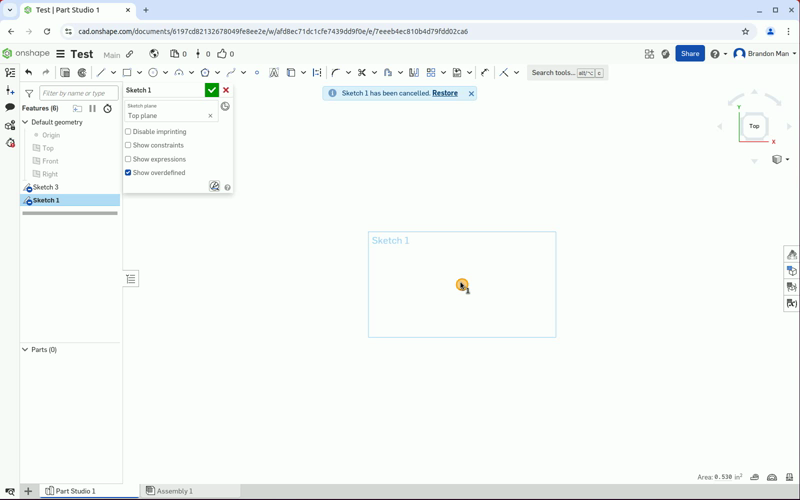
scroll(-6)
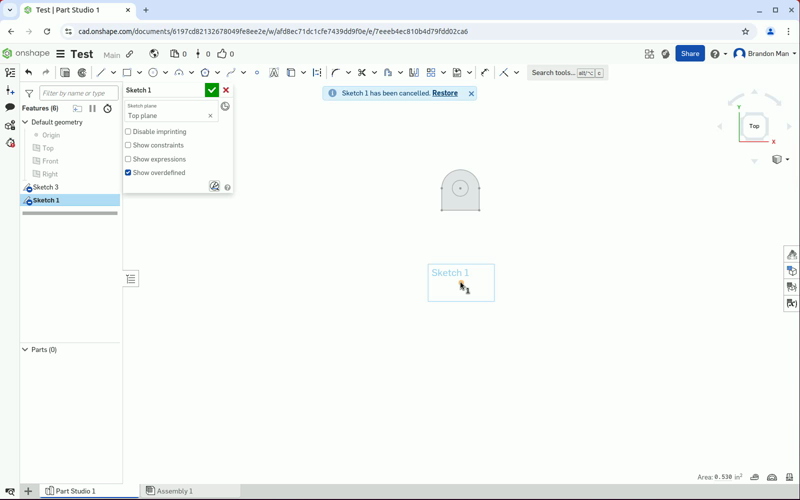
mouse_move(73, 352)
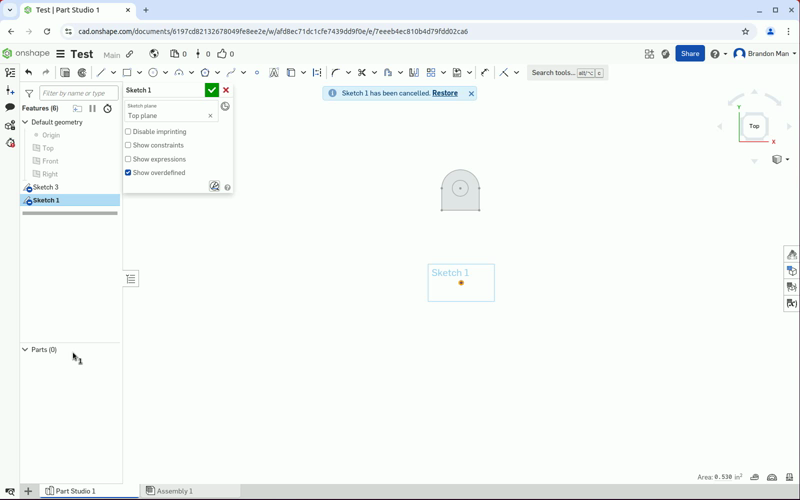
key(shift+y)
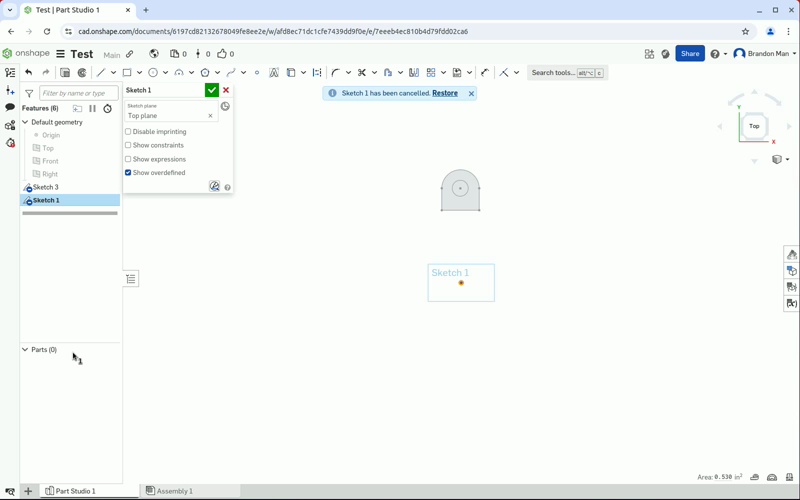
key(shift+e)
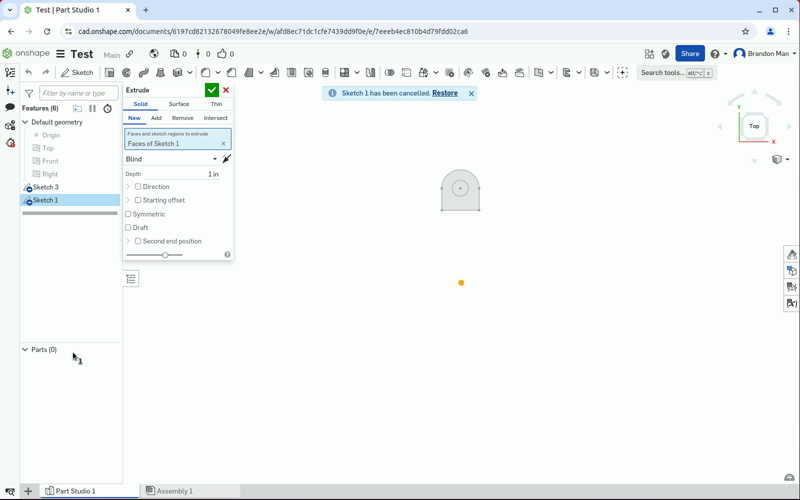
mouse_move(143, 106)
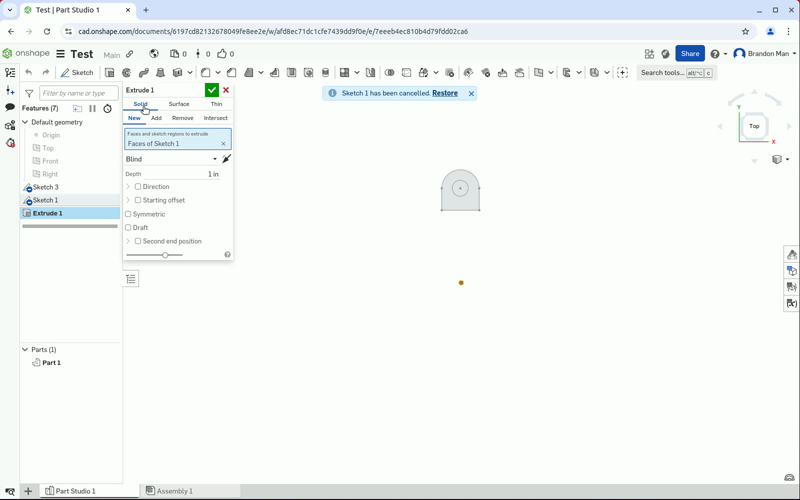
click(143, 106)
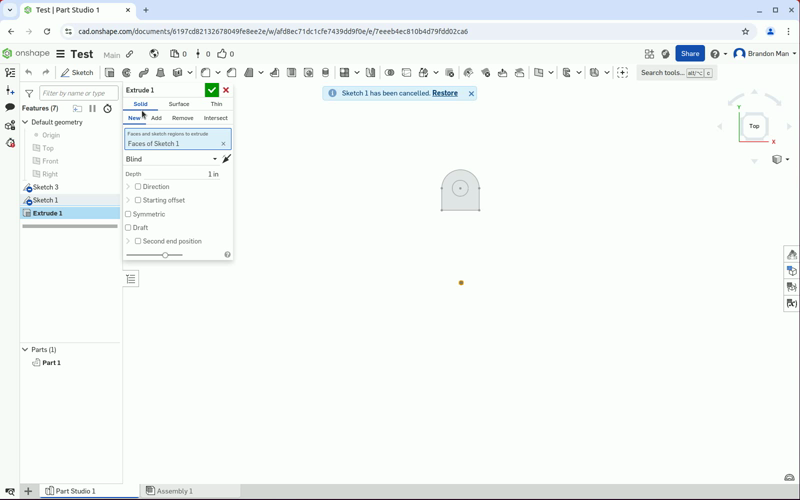
mouse_move(137, 120)
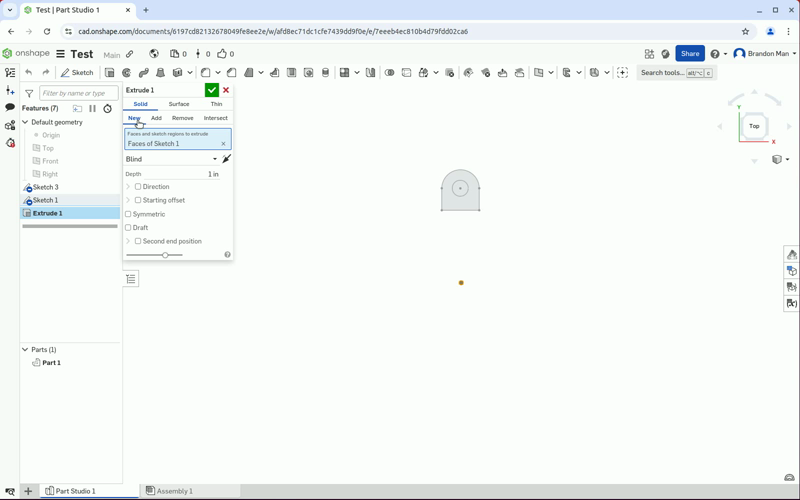
click(137, 120)
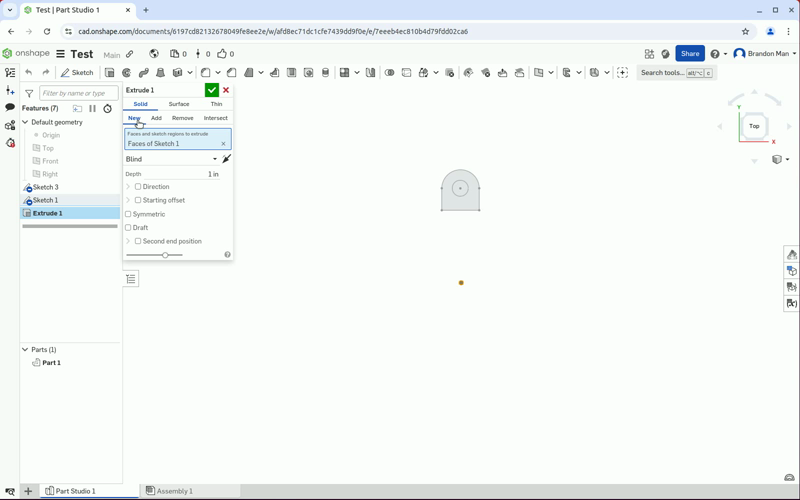
key(tab, 4)
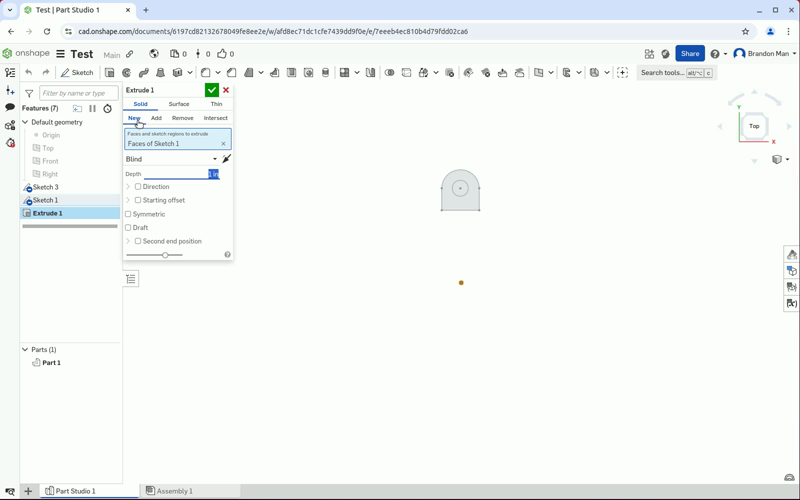
text(23.108)
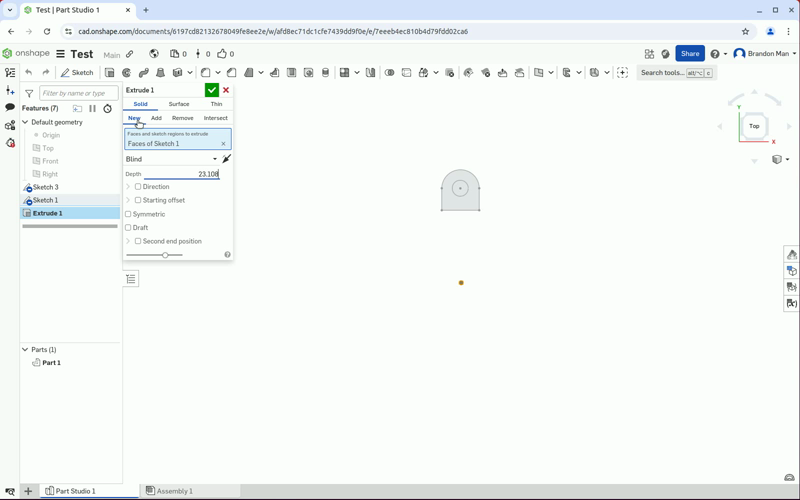
key(enter)
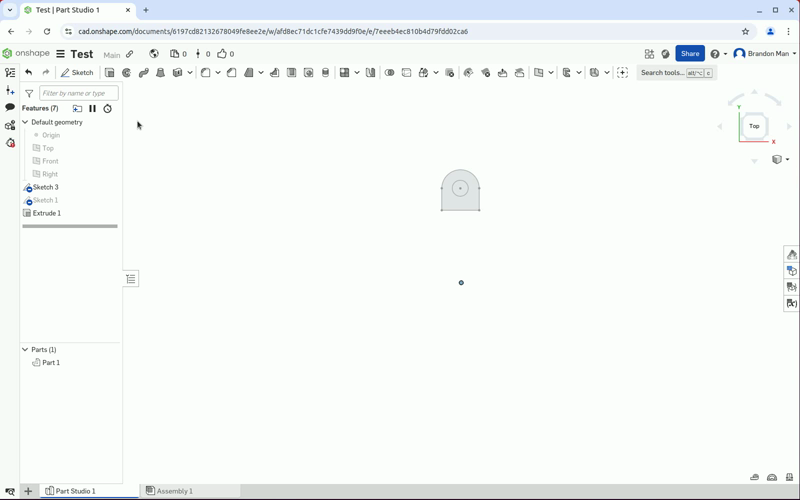
key(shift+h)
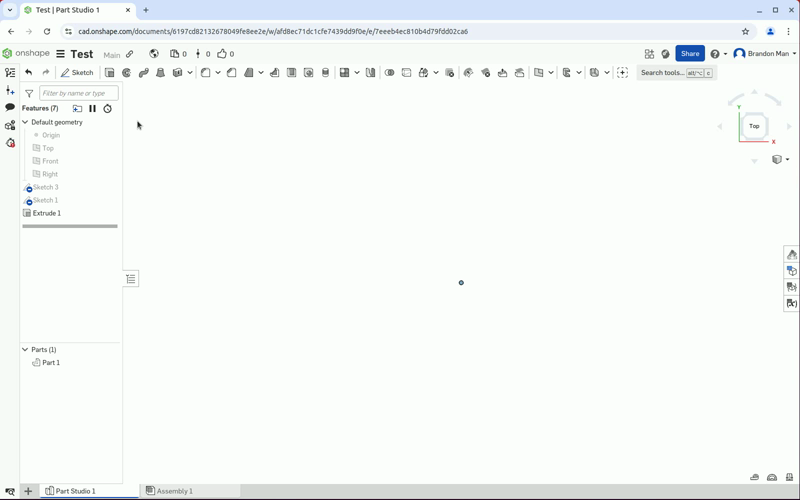
key(shift+h)
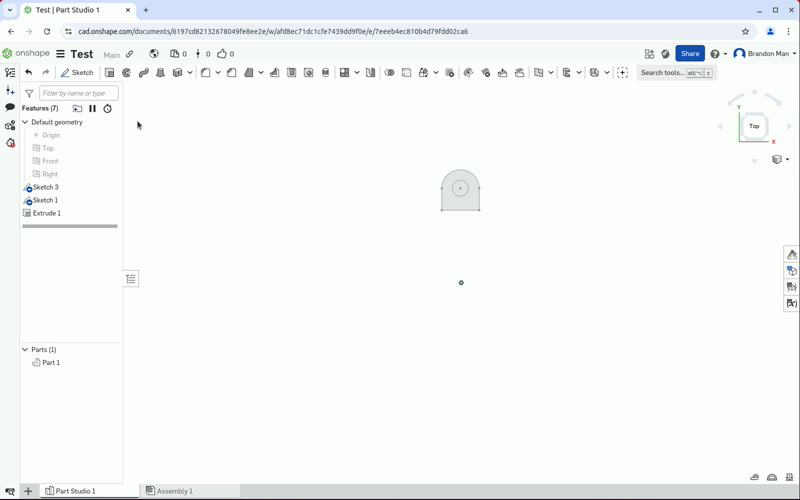
mouse_move(73, 189)
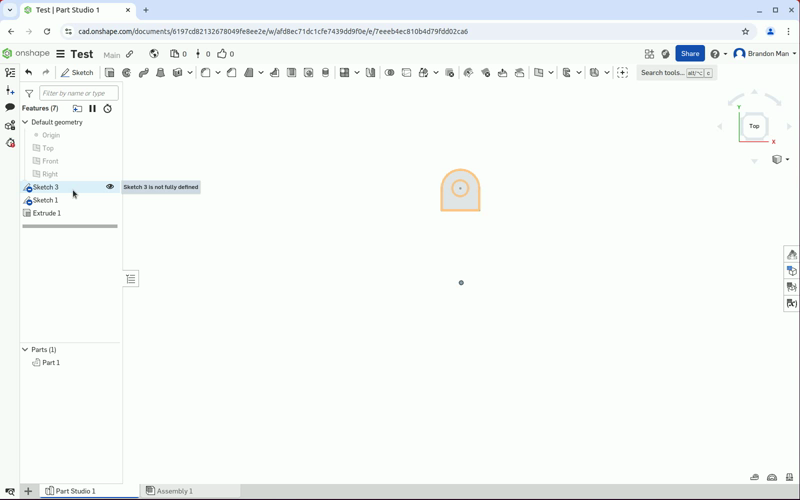
click(73, 189)
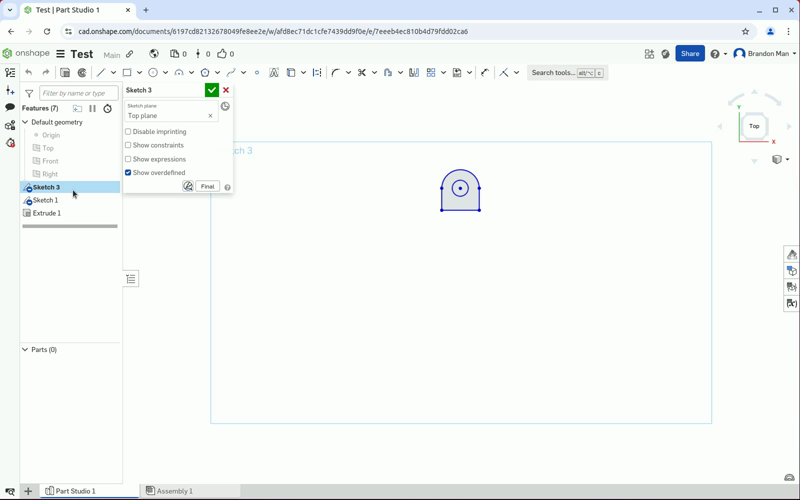
mouse_move(229, 92)
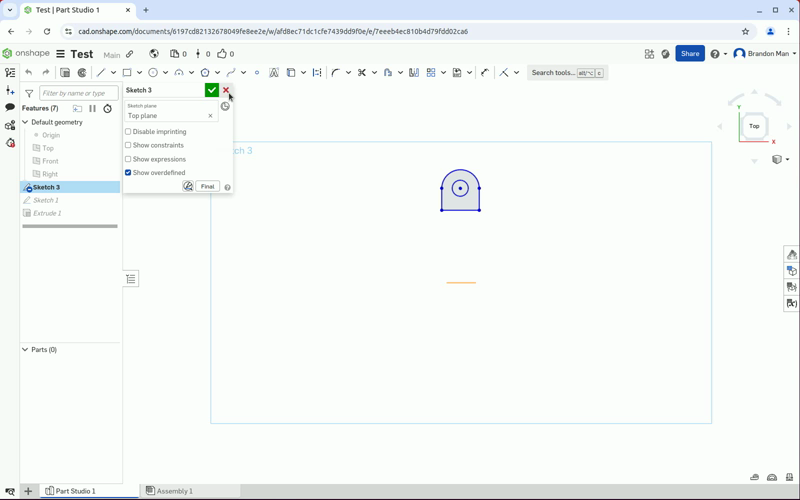
click(229, 92)
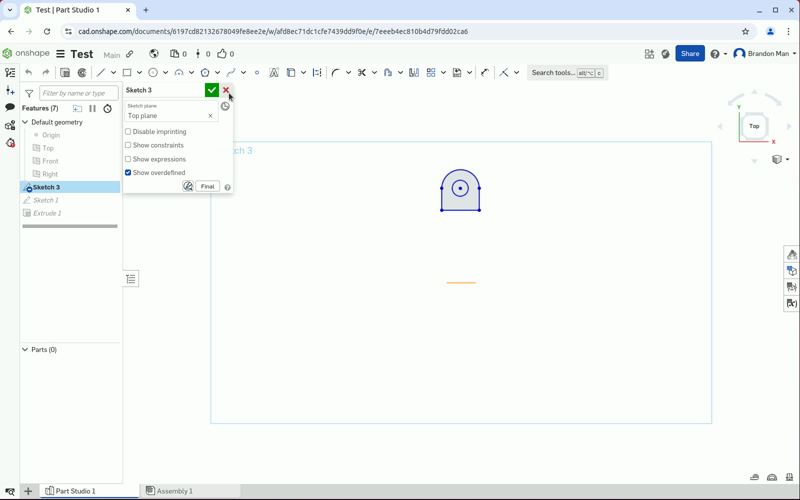
key(shift+s)
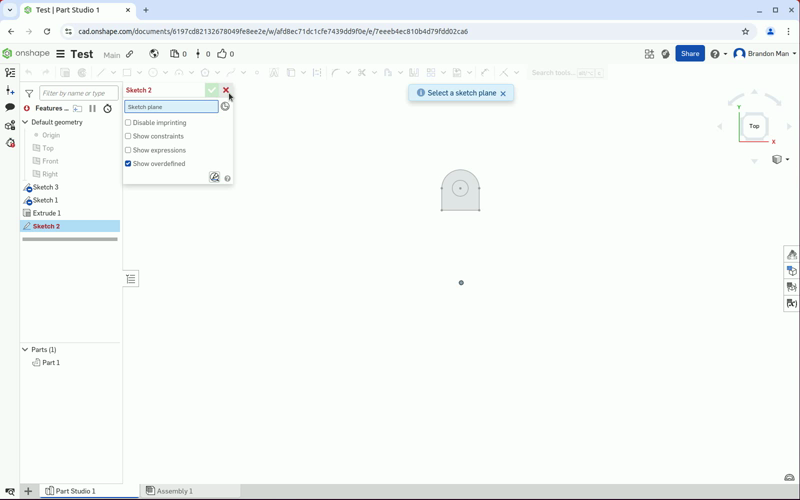
mouse_move(73, 150)
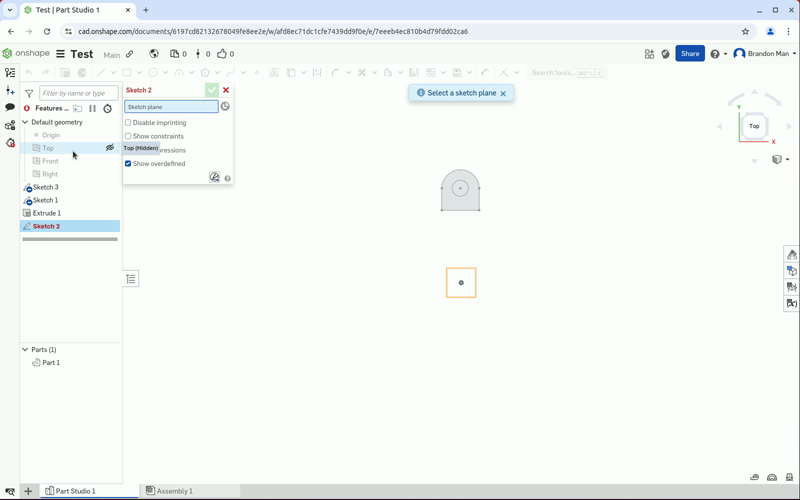
click(73, 150)
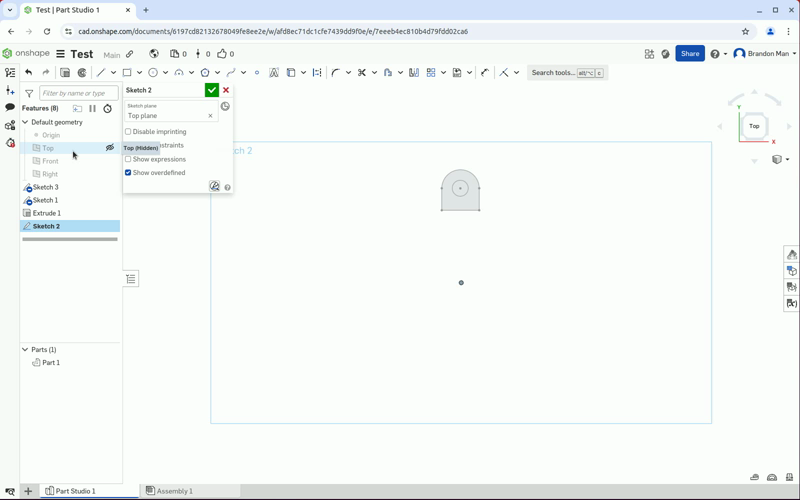
mouse_move(73, 352)
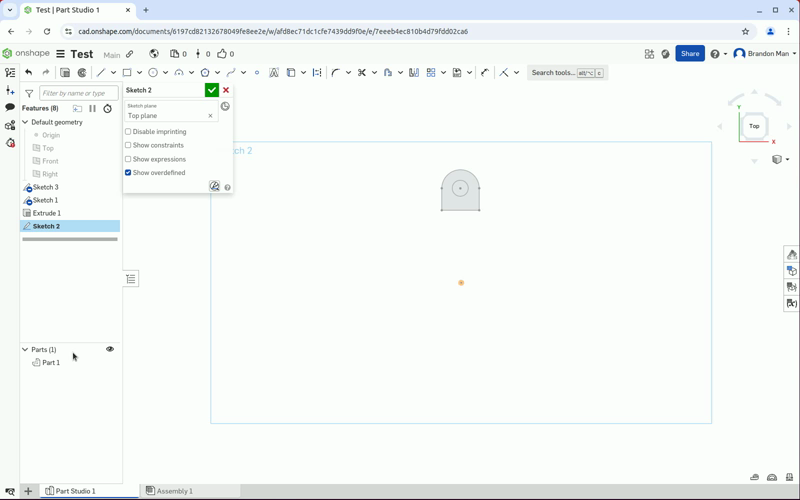
key(y)
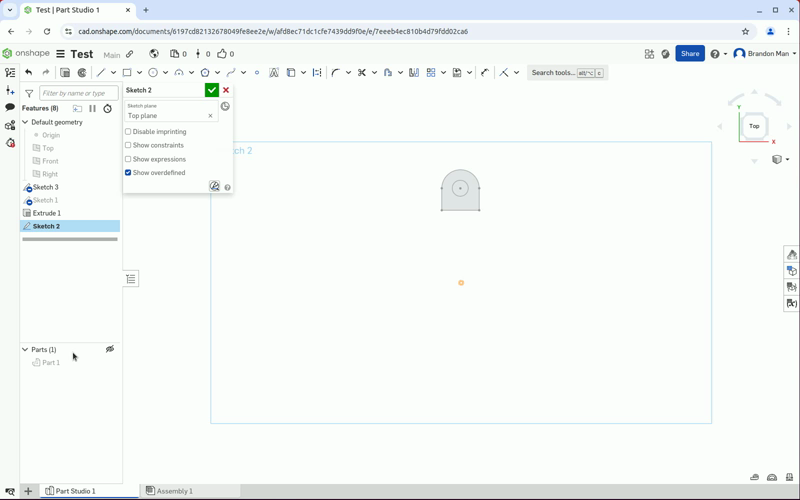
key(c)
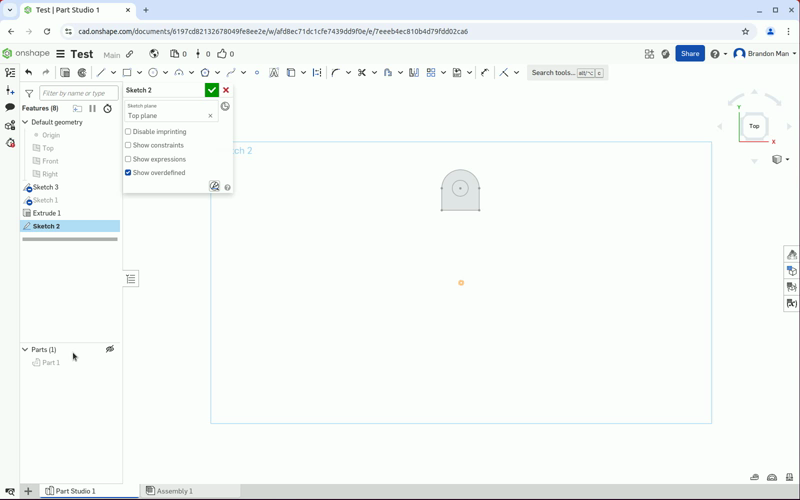
key_down(shift)
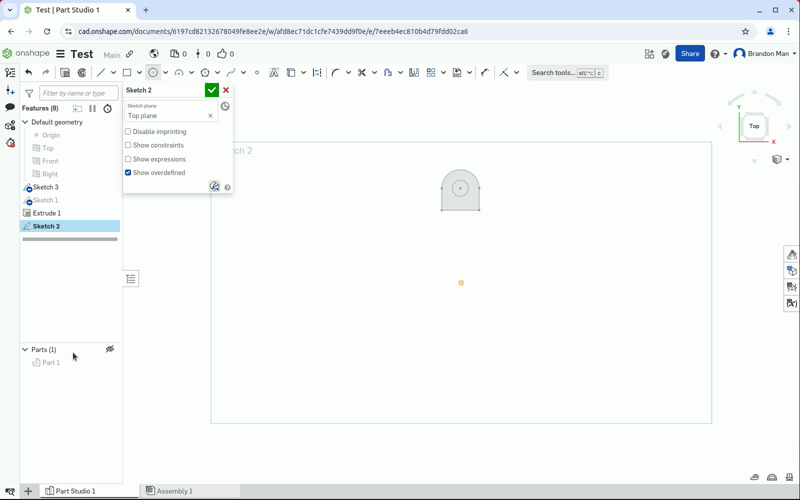
mouse_move(461, 268)
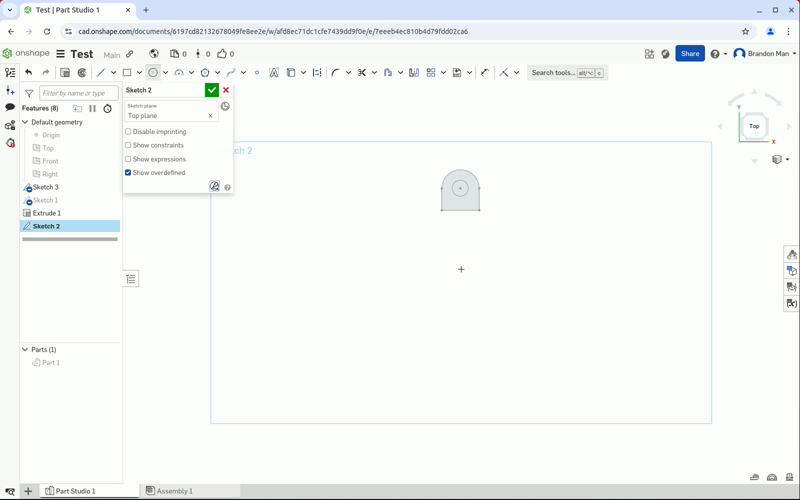
click(461, 268)
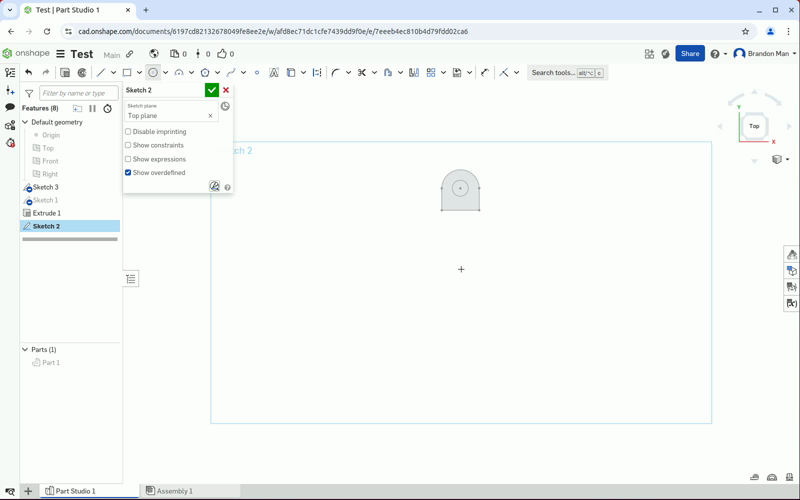
key_up(shift)
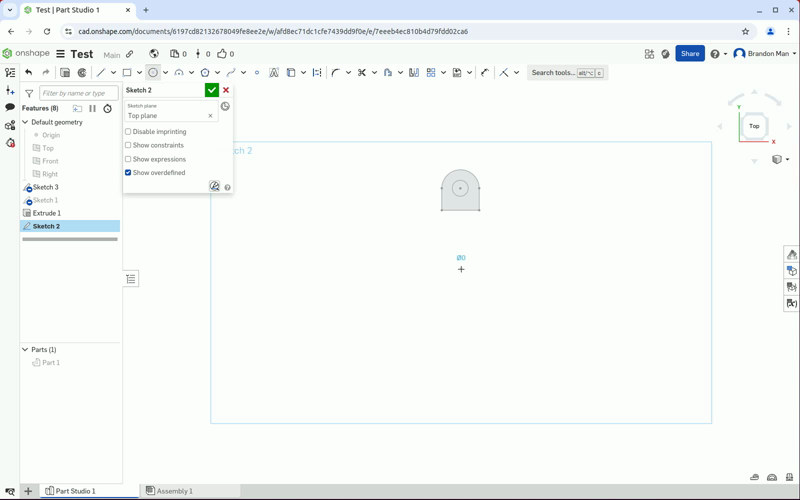
mouse_move(463, 268)
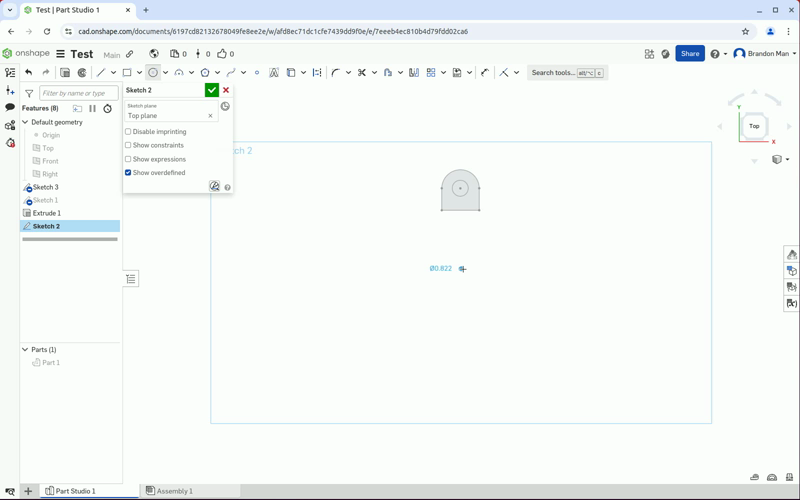
scroll(6)
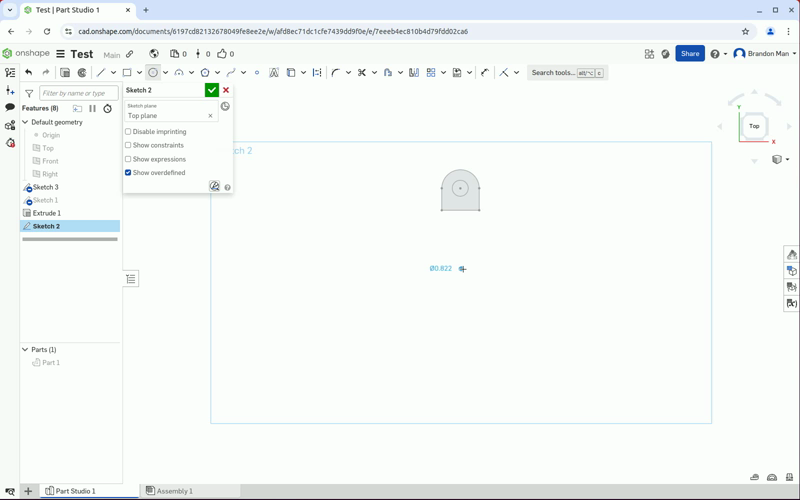
scroll(6)
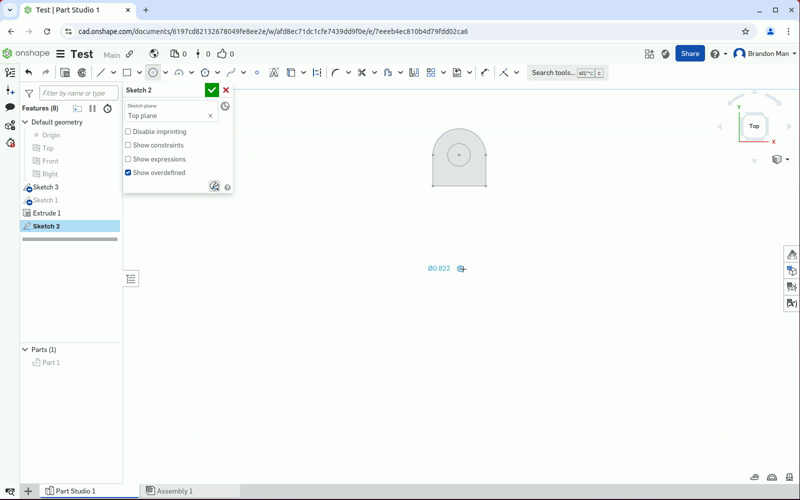
scroll(6)
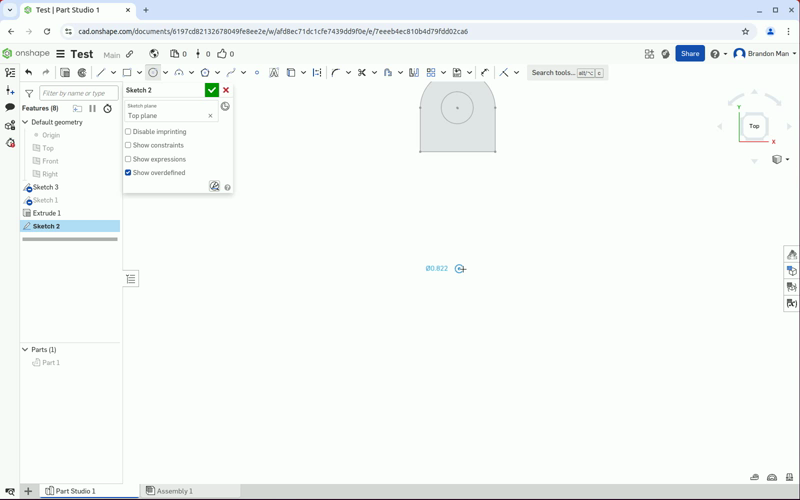
scroll(6)
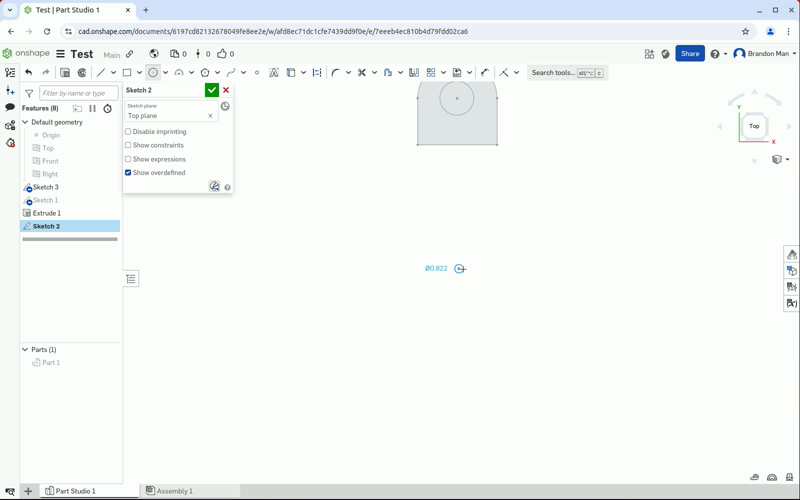
scroll(6)
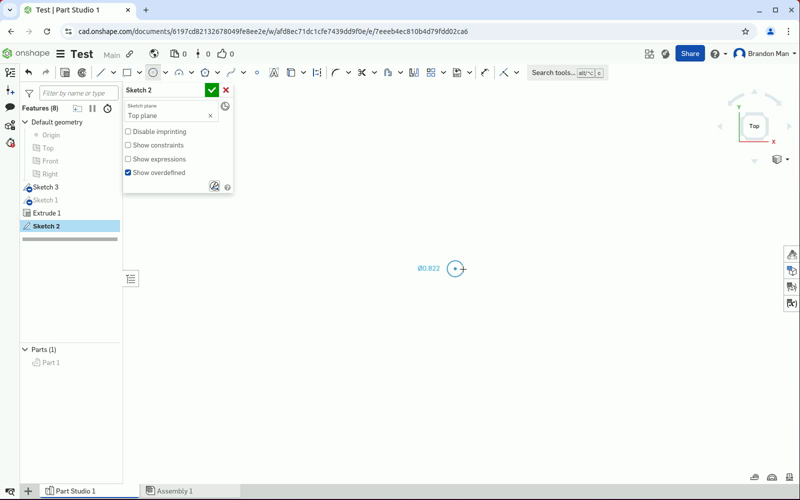
scroll(6)
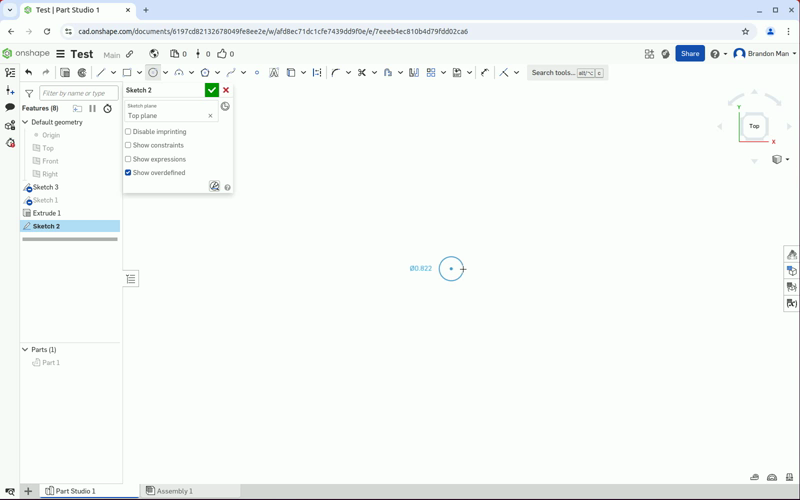
scroll(6)
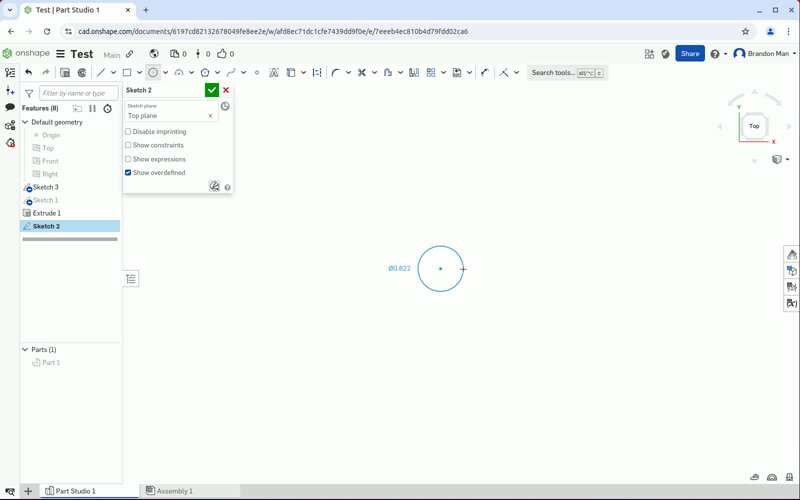
click(463, 268)
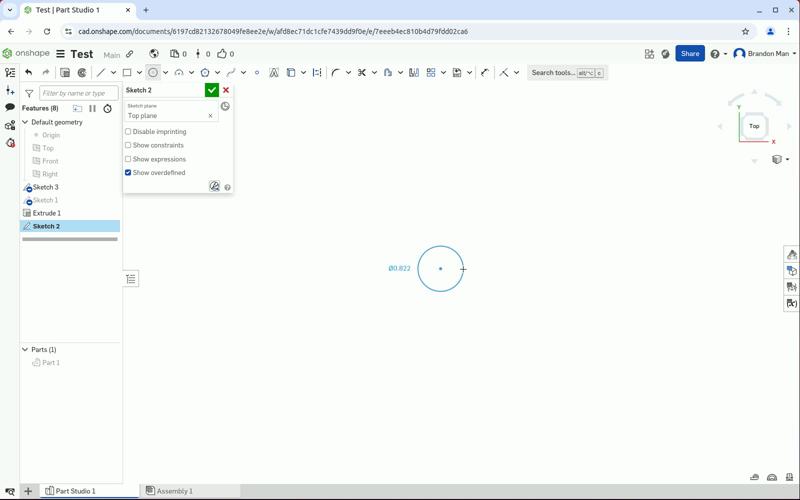
scroll(-6)
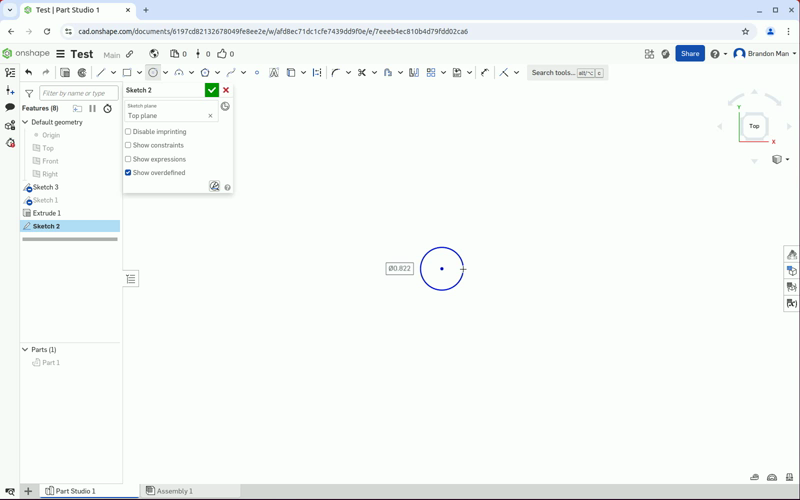
scroll(-6)
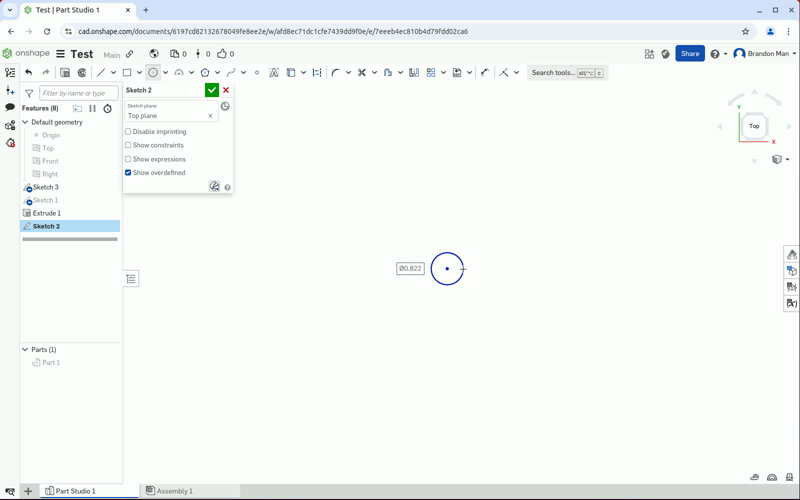
scroll(-6)
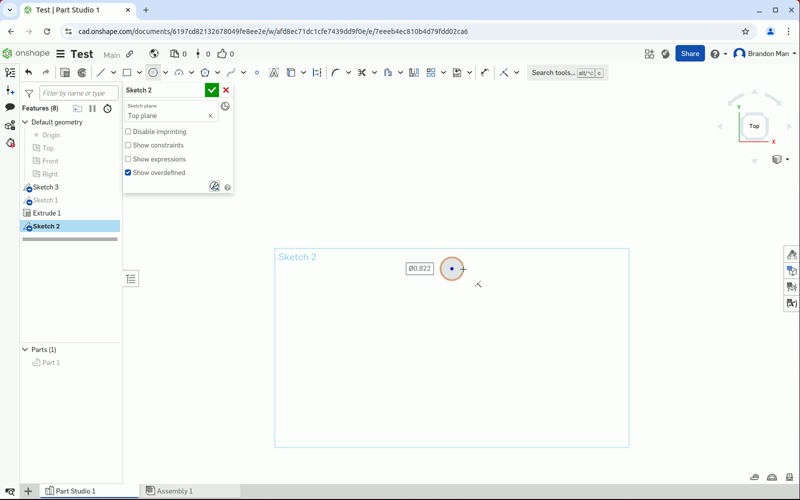
scroll(-6)
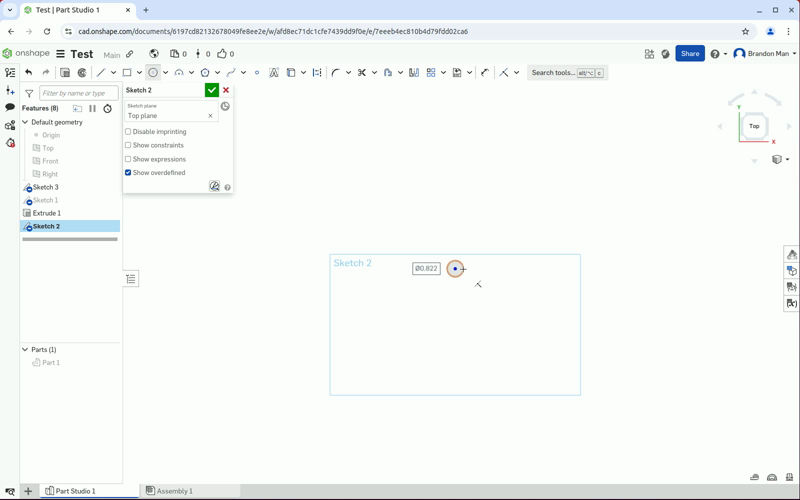
scroll(-6)
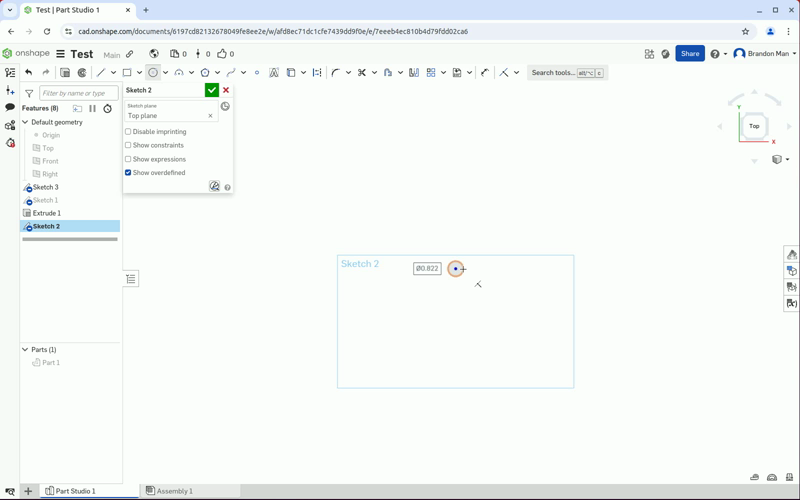
scroll(-6)
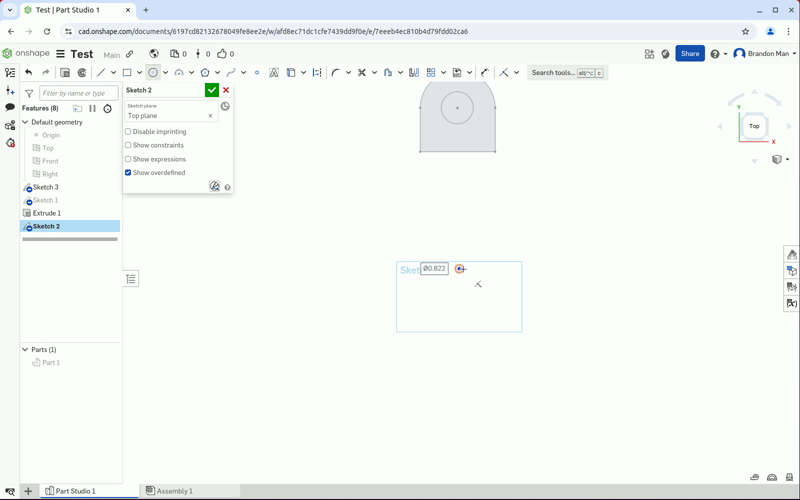
scroll(-6)
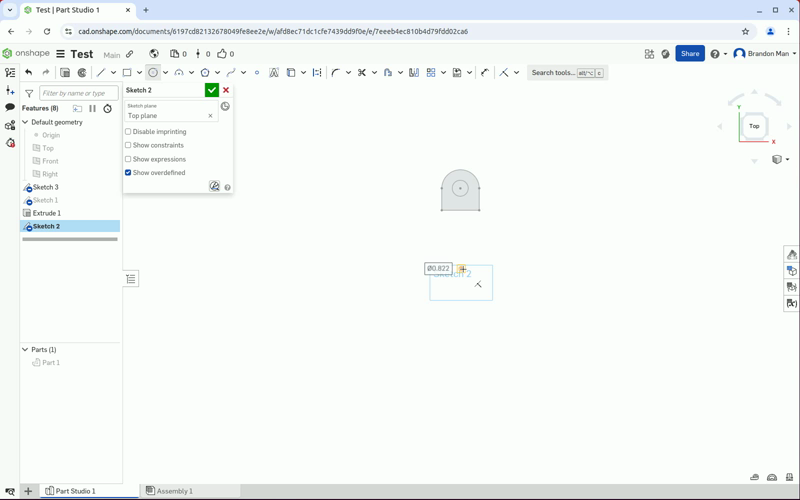
key(esc)
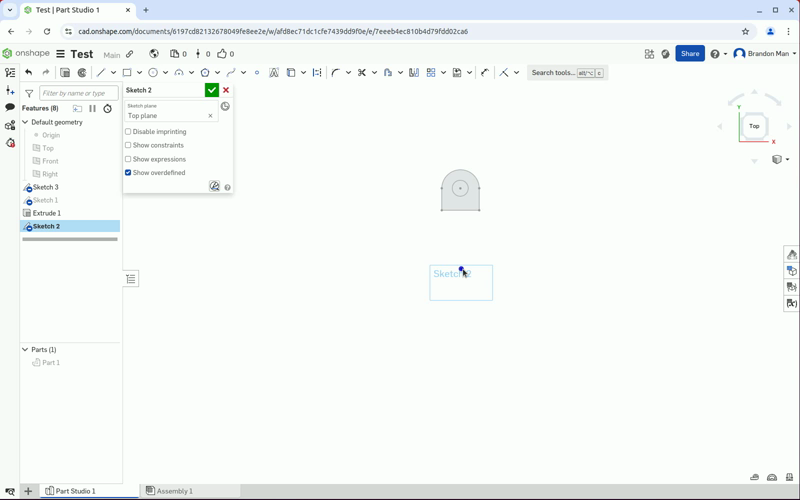
mouse_move(462, 268)
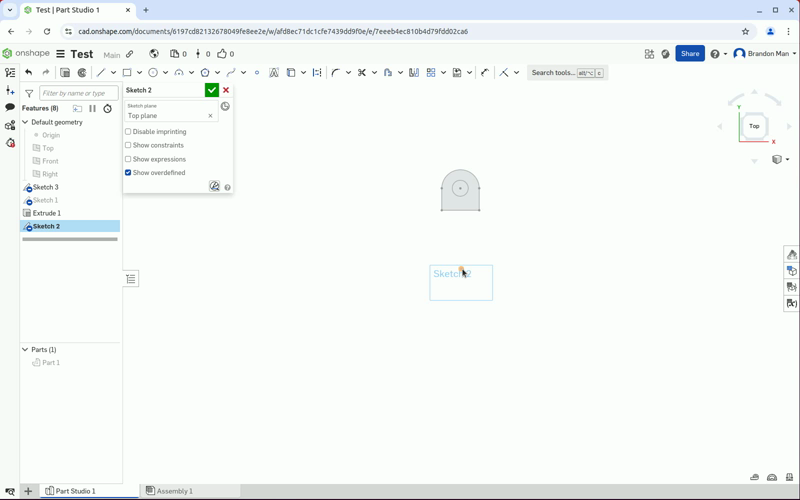
scroll(6)
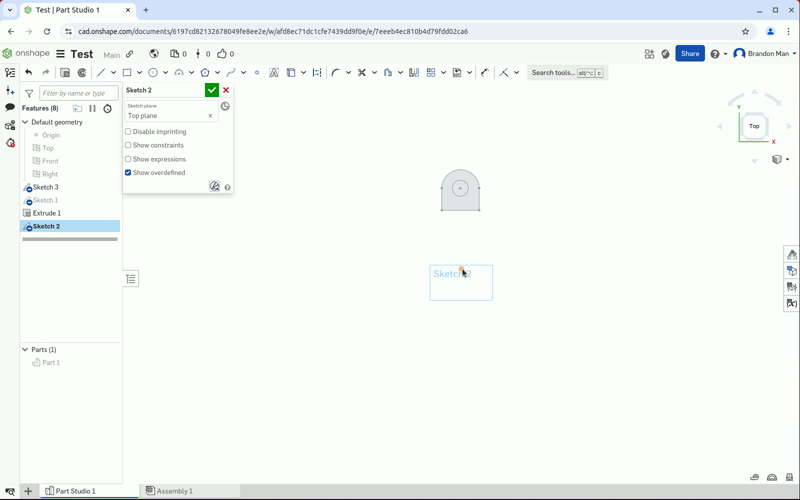
scroll(6)
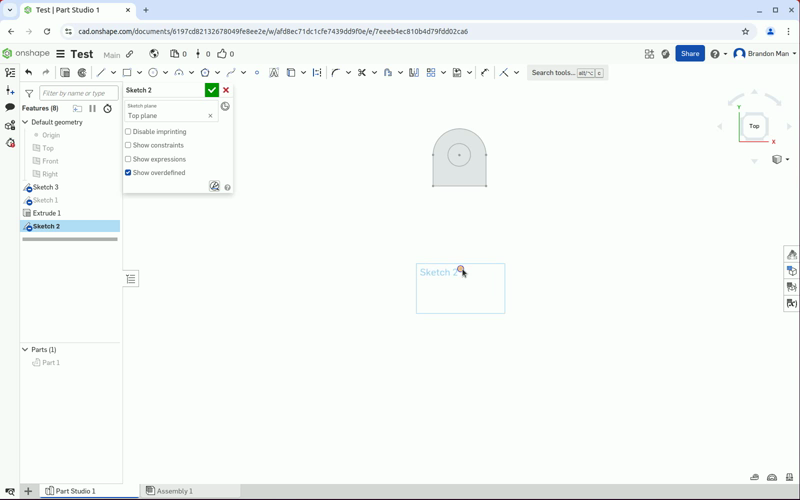
scroll(6)
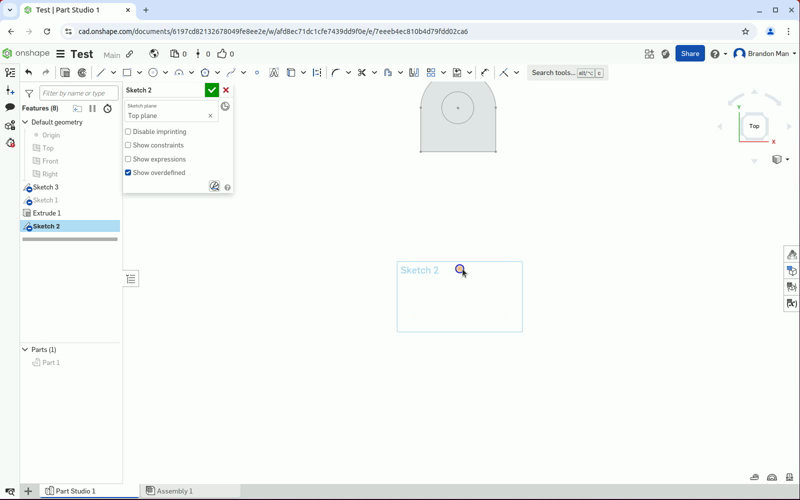
scroll(6)
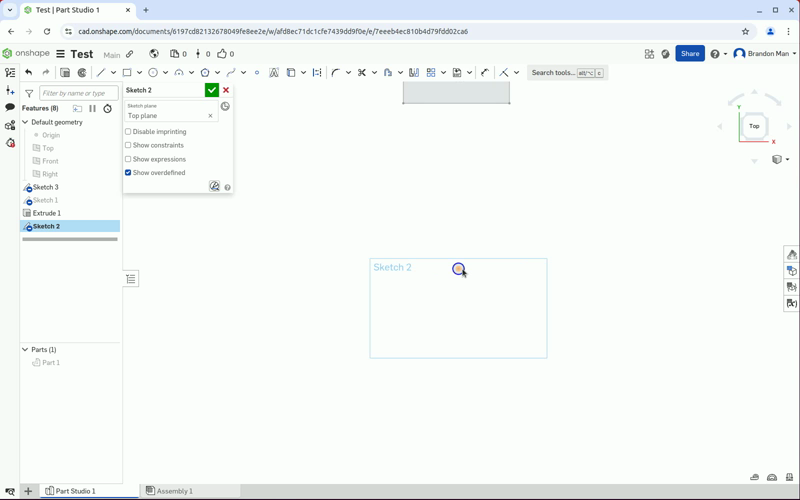
scroll(6)
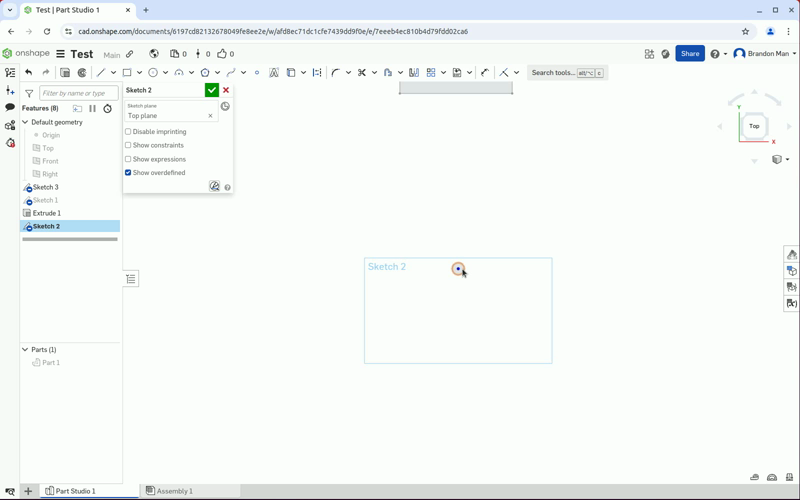
scroll(6)
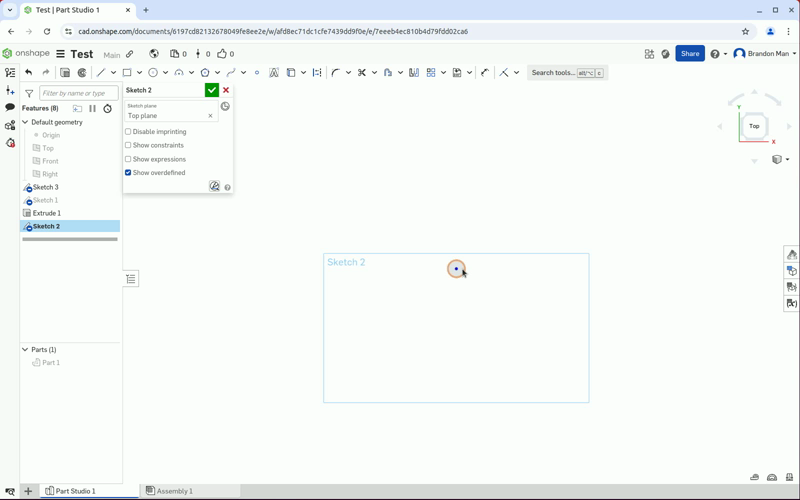
scroll(6)
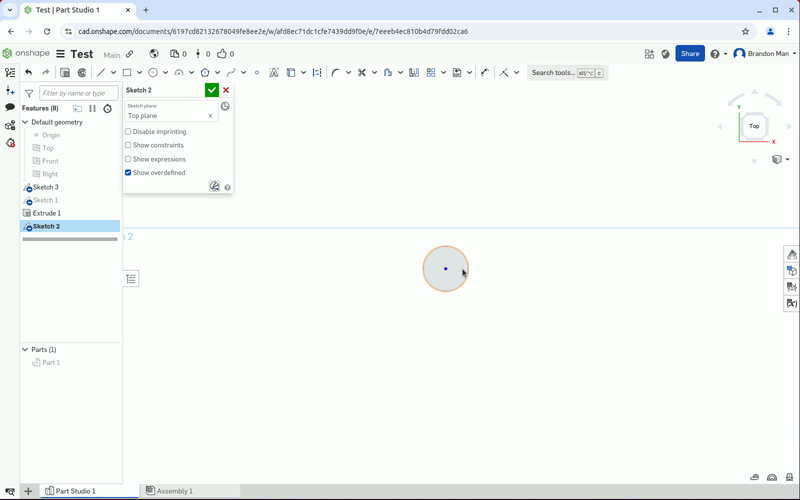
click(462, 268)
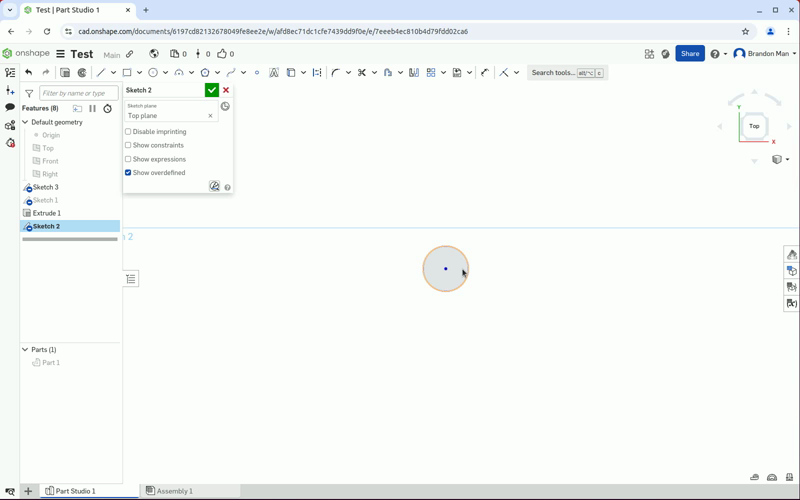
scroll(-6)
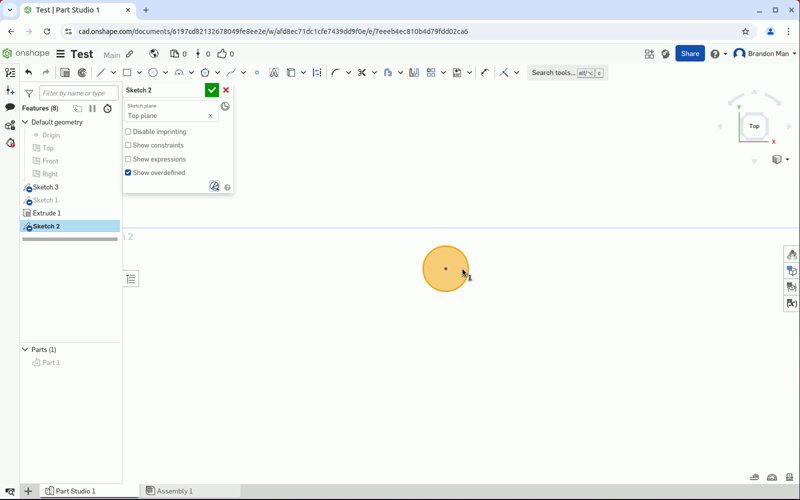
scroll(-6)
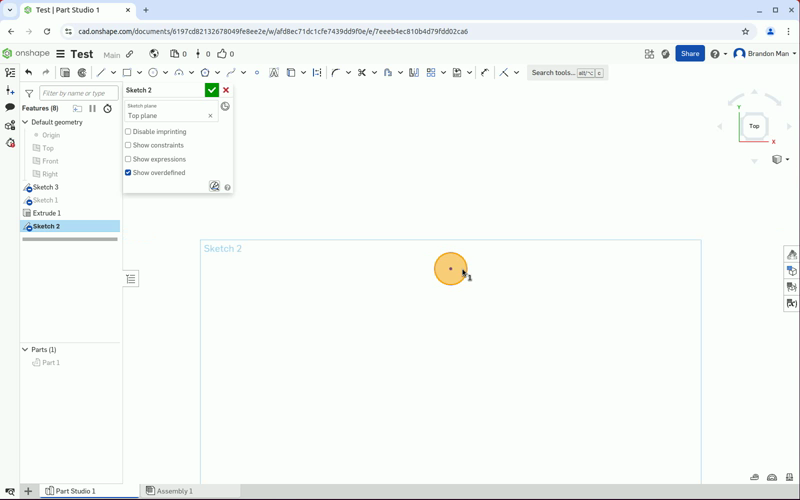
scroll(-6)
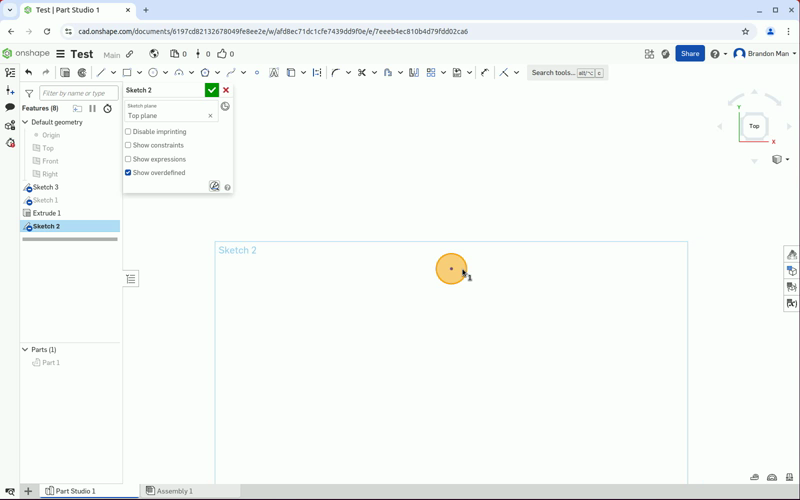
scroll(-6)
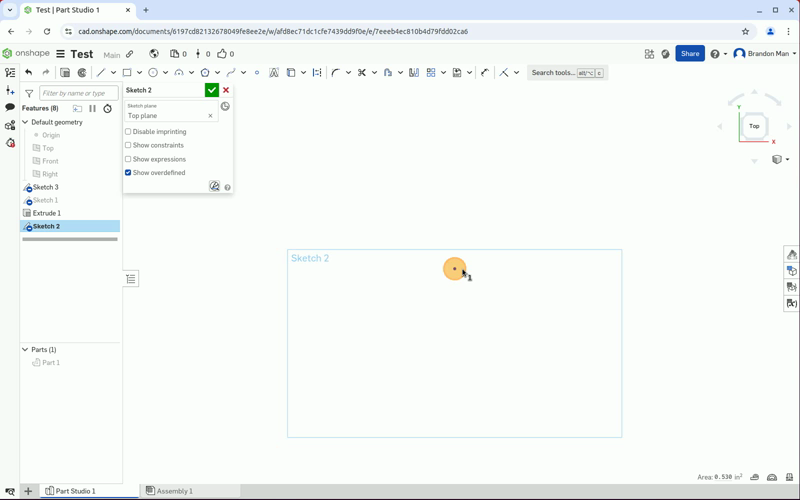
scroll(-6)
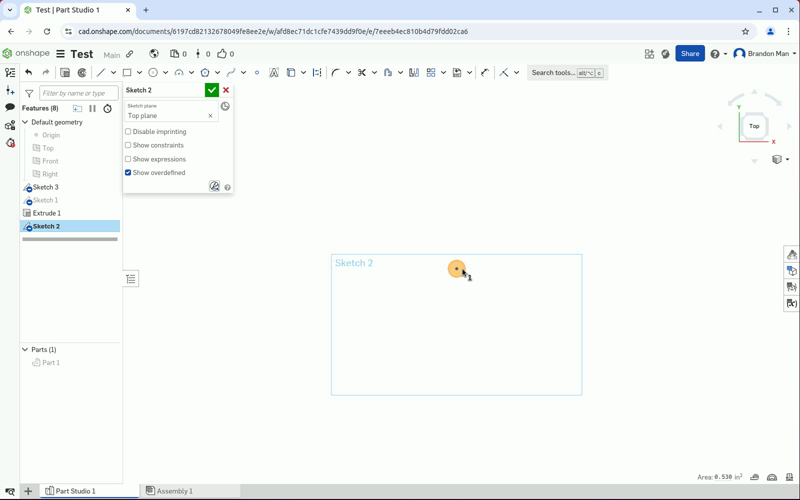
scroll(-6)
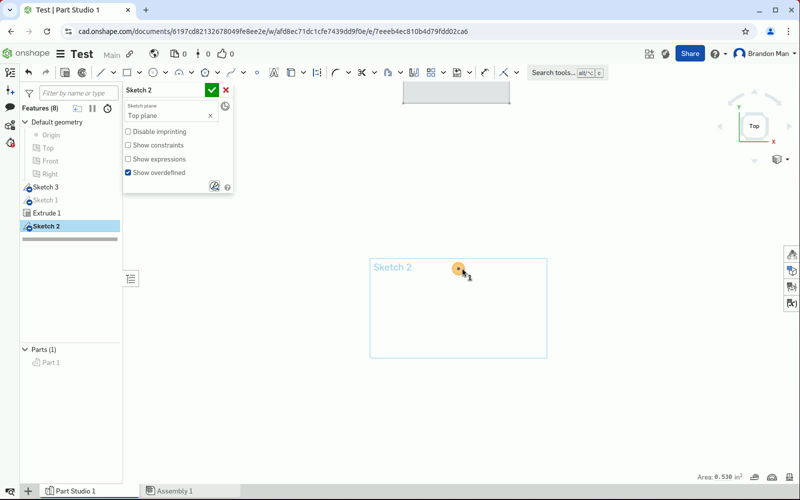
scroll(-6)
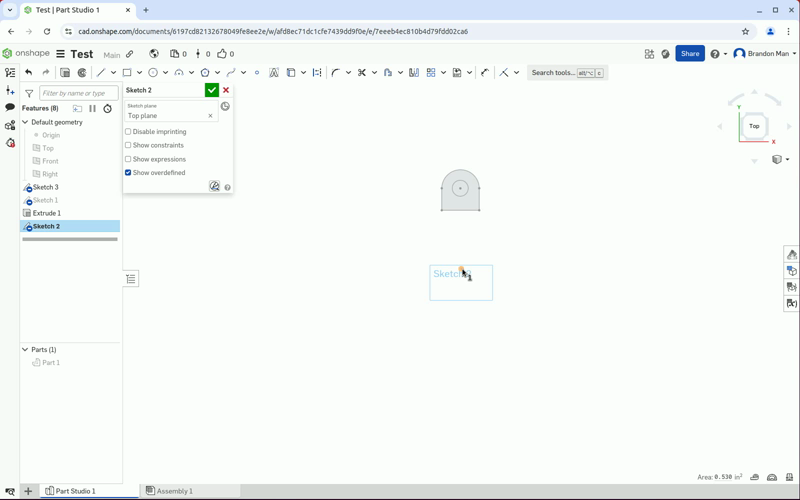
mouse_move(73, 352)
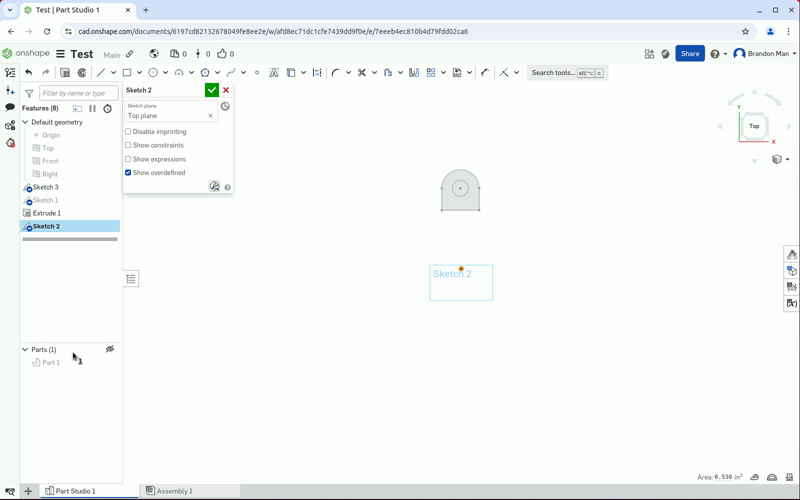
key(shift+y)
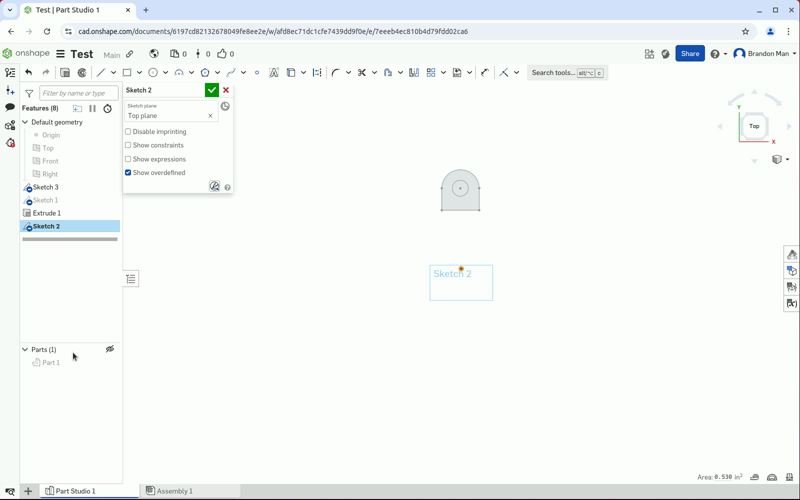
key(shift+e)
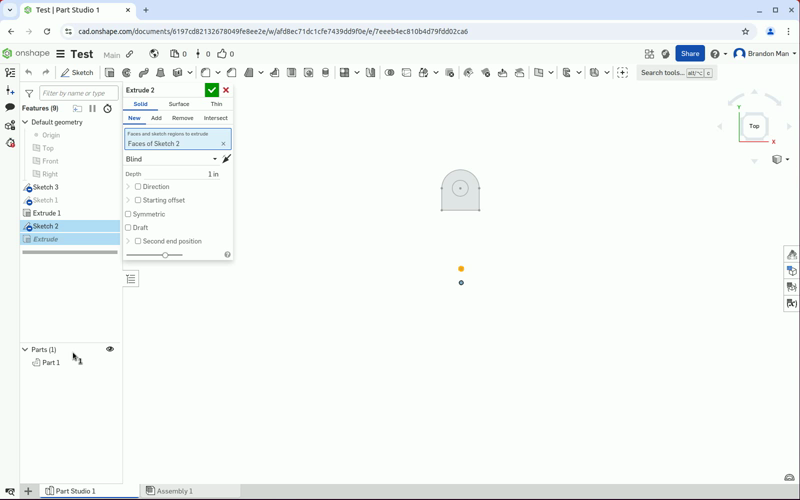
mouse_move(143, 106)
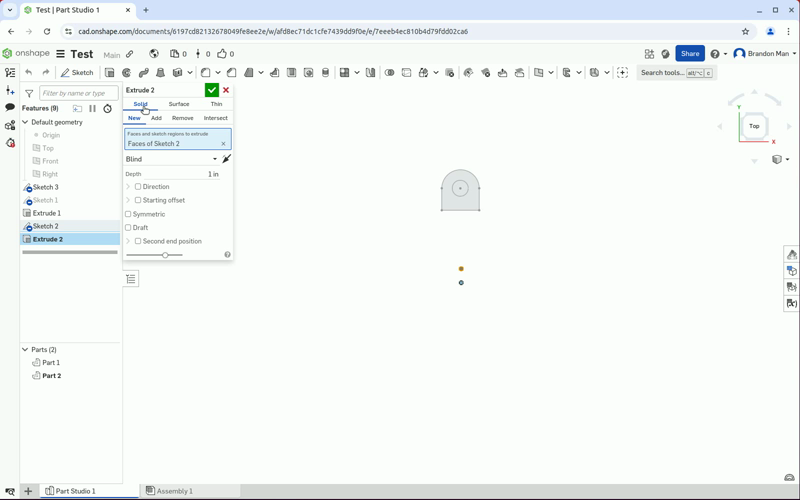
click(143, 106)
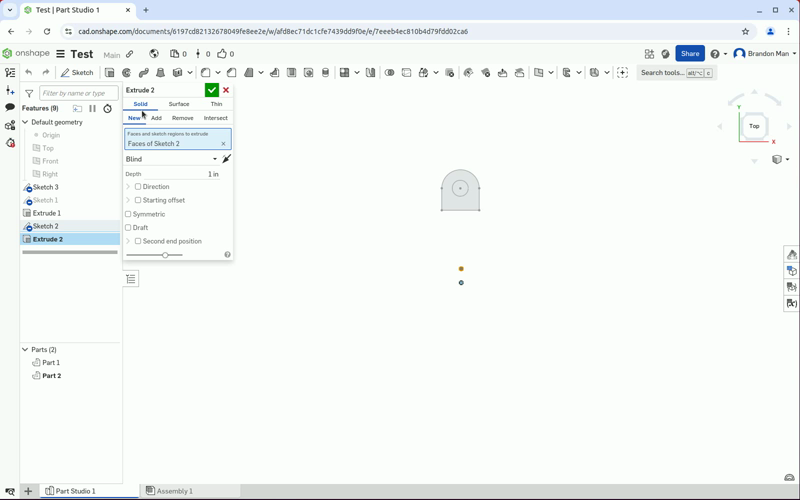
mouse_move(137, 120)
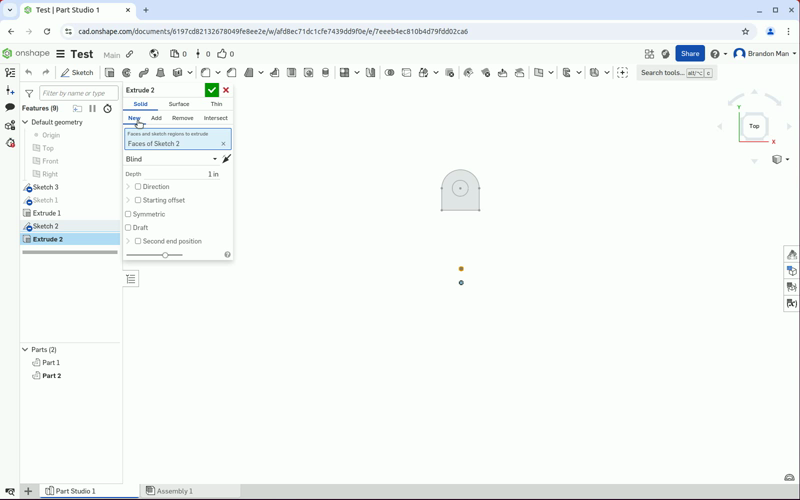
click(137, 120)
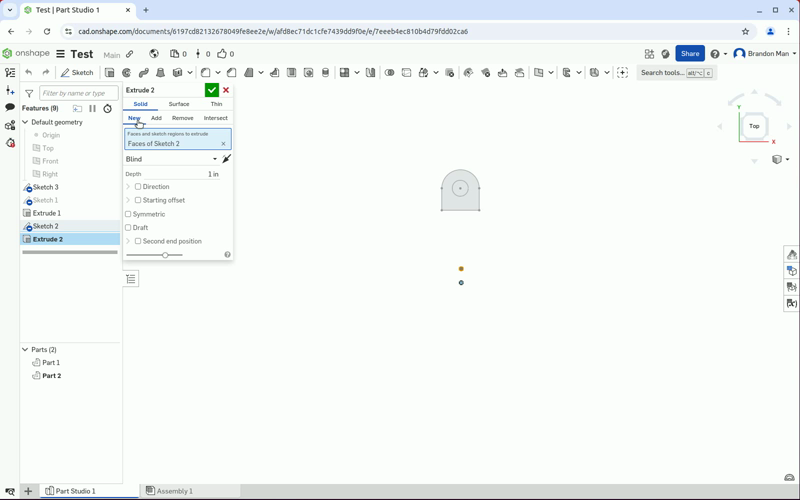
key(tab, 4)
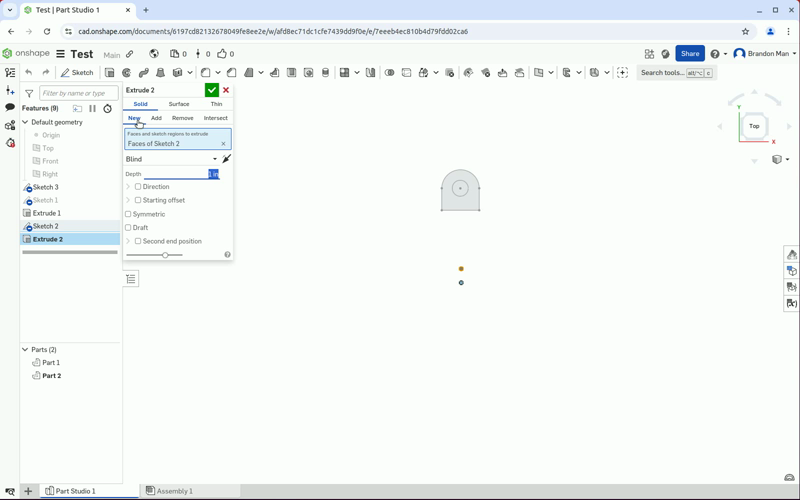
text(23.108)
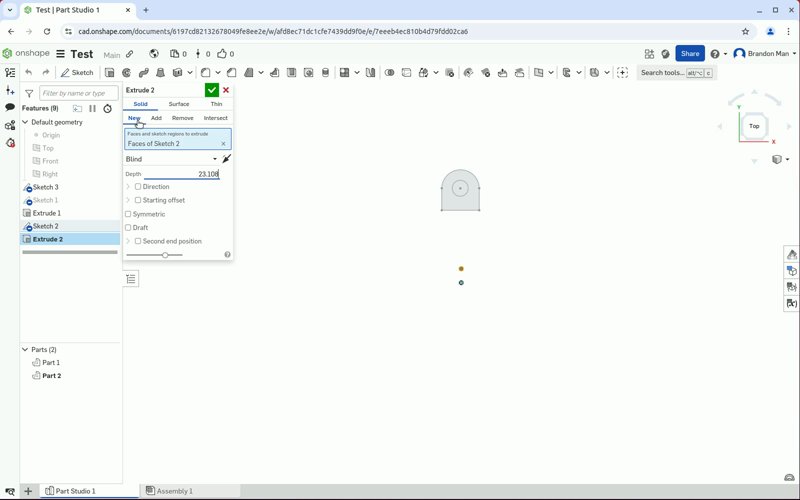
key(enter)
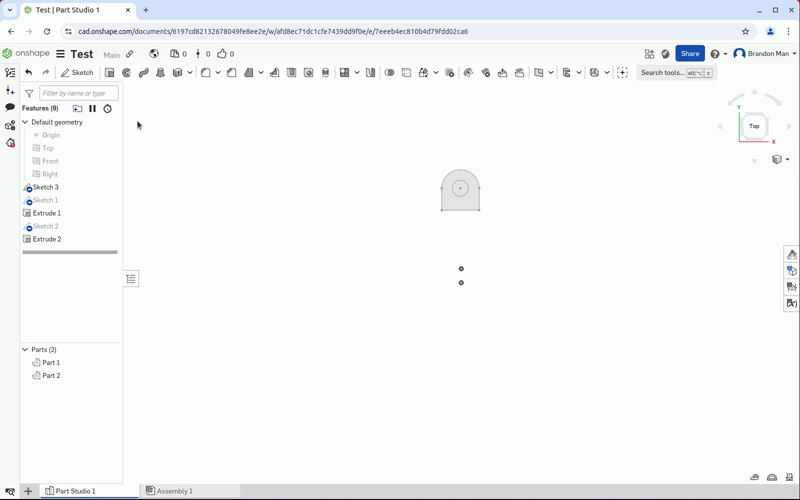
key(shift+h)
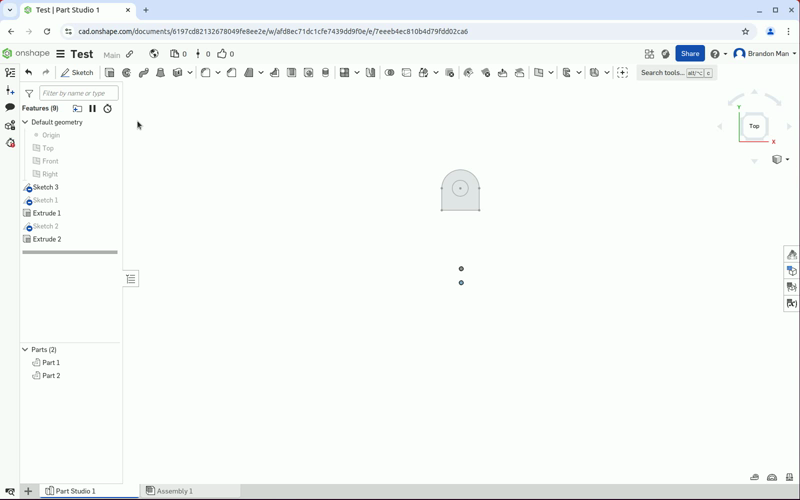
key(shift+h)
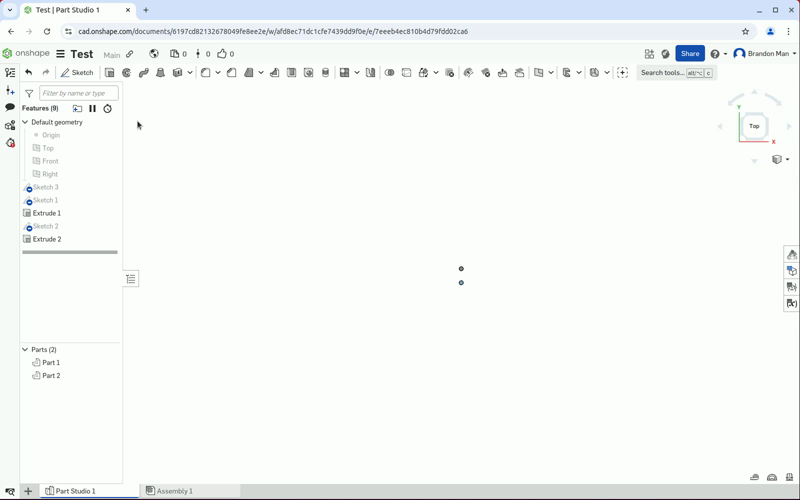
key(shift+7)
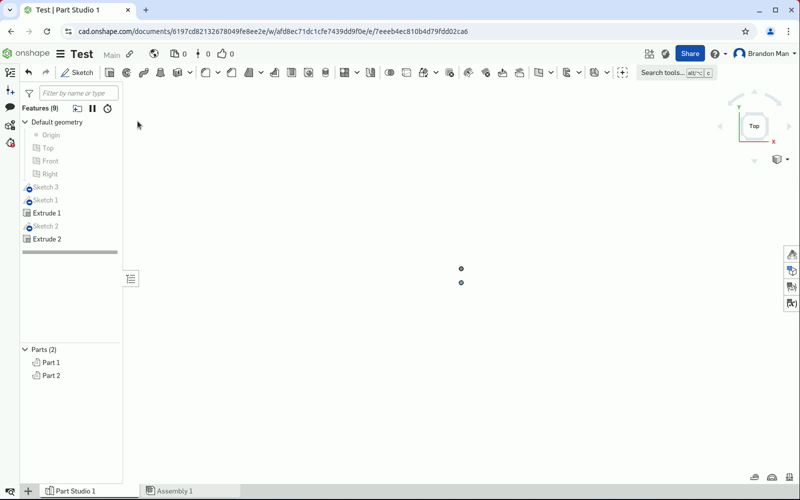
key(up, 3)
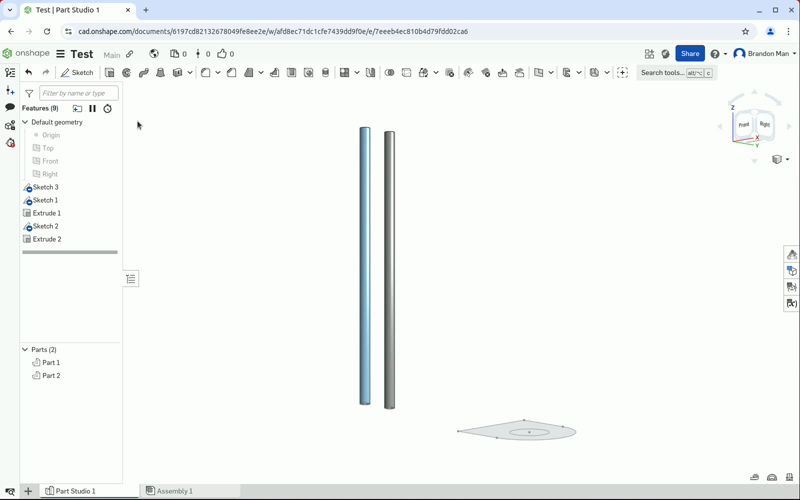
key(left, 3)
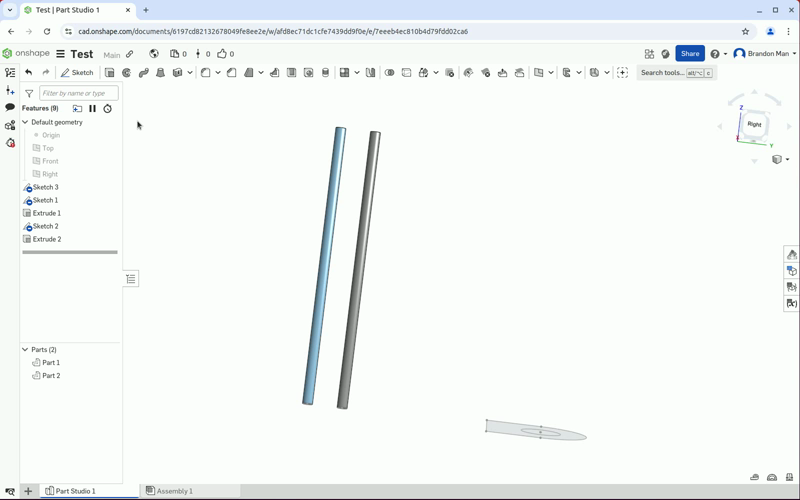
key(right, 3)
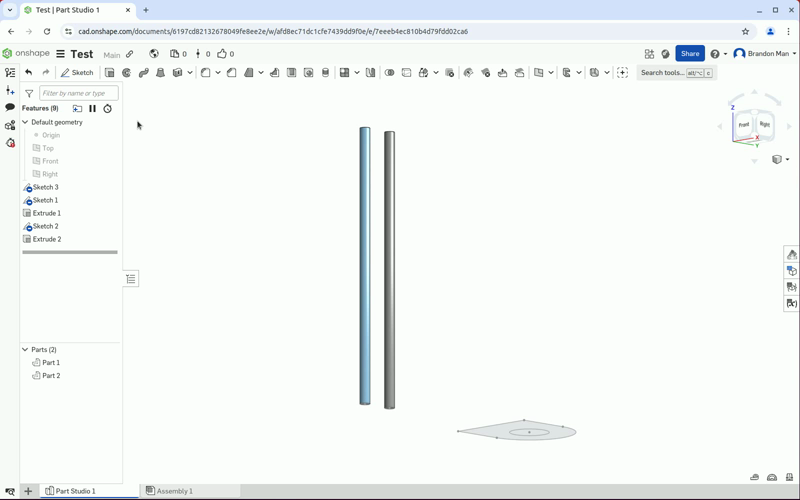
key(down, 3)
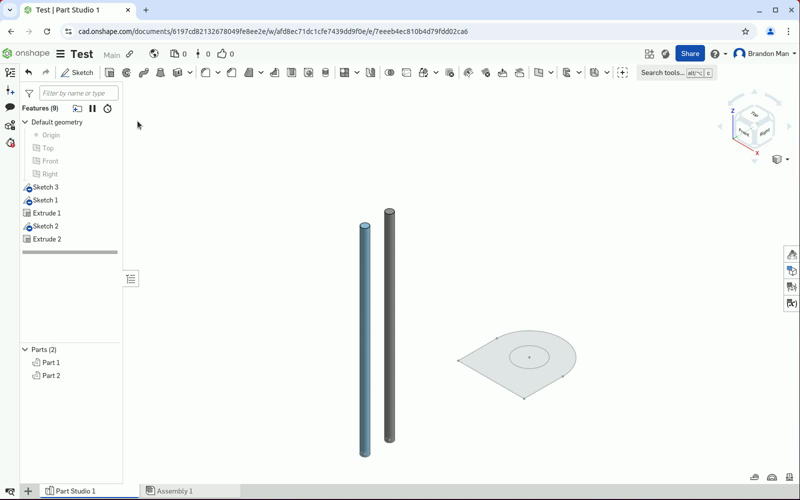
mouse_move(73, 189)
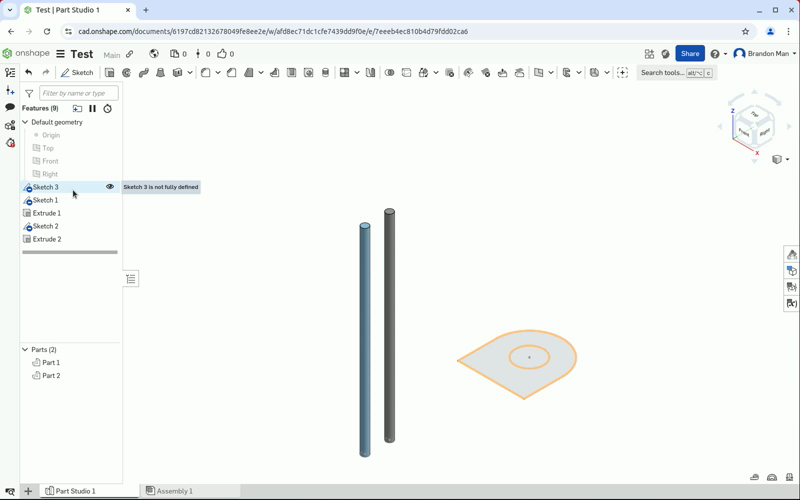
click(73, 189)